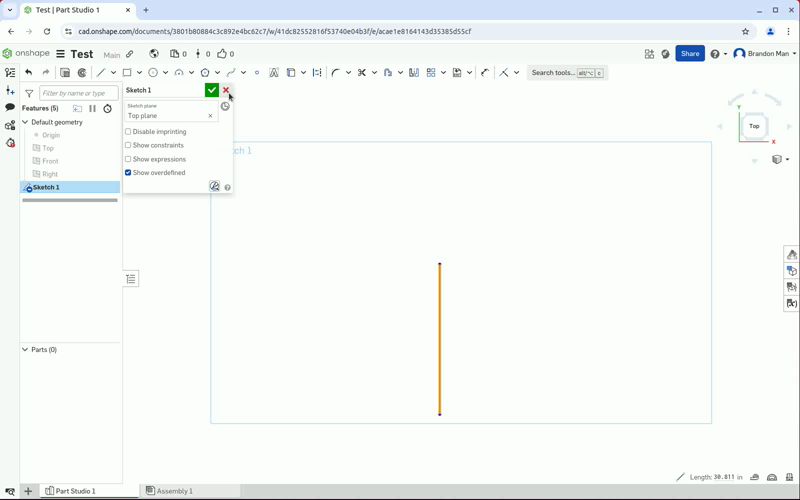
key(shift+h)
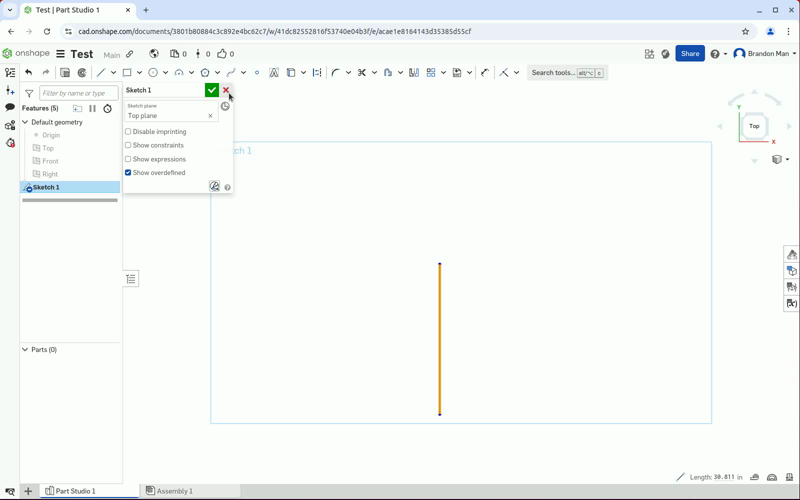
key(shift+s)
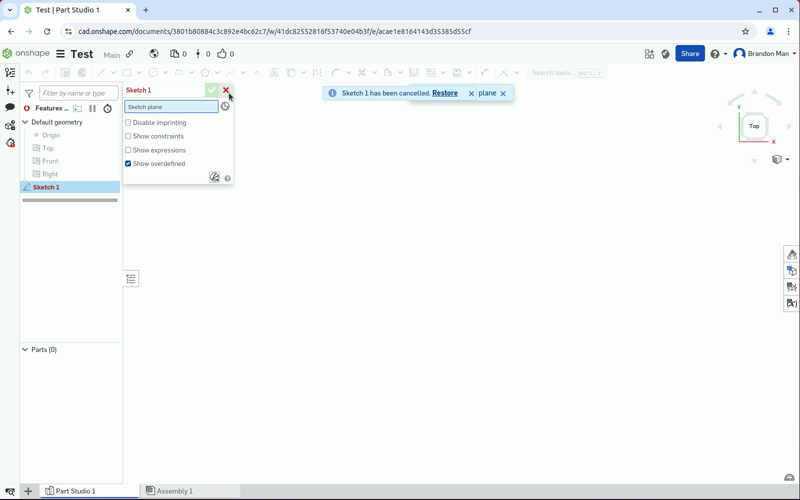
mouse_move(73, 150)
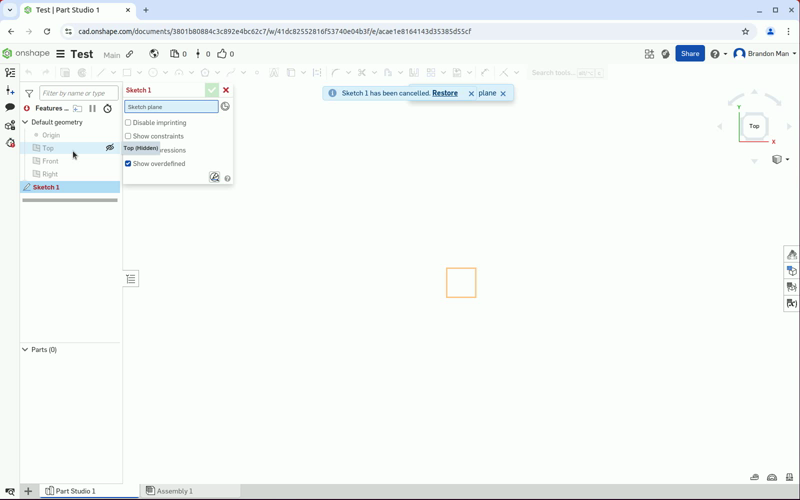
click(73, 150)
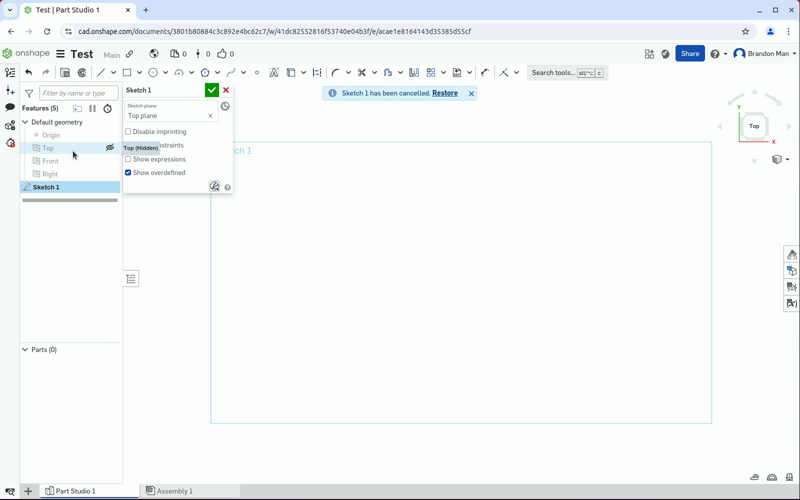
mouse_move(73, 352)
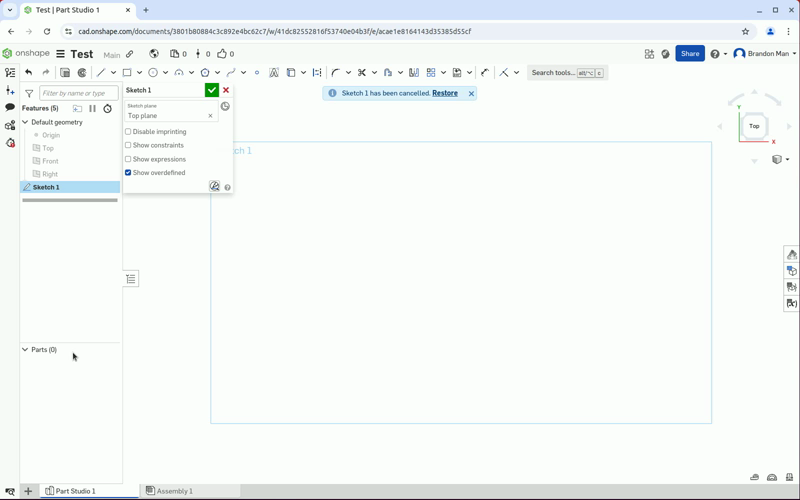
key(y)
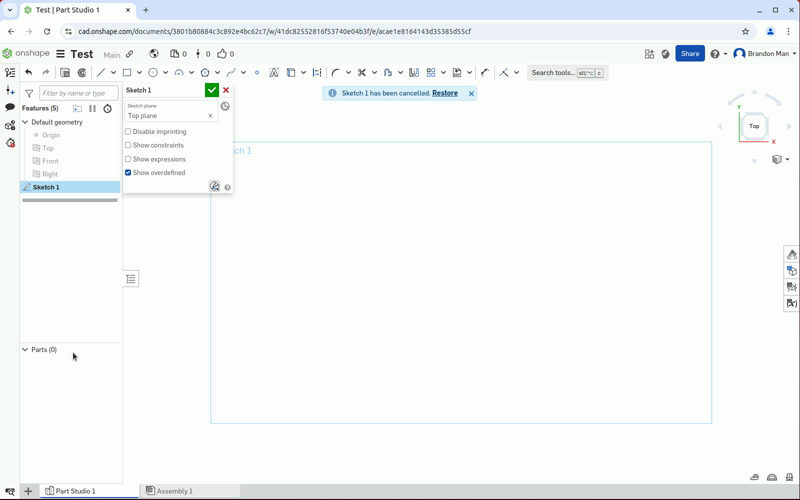
key(l)
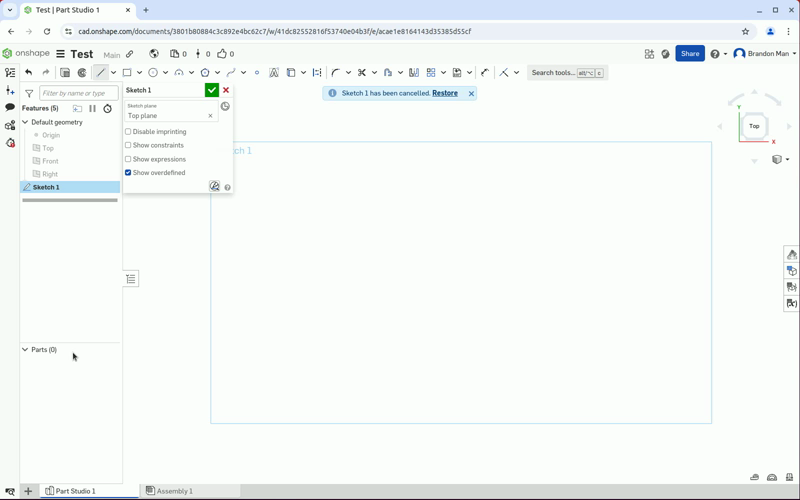
key_down(shift)
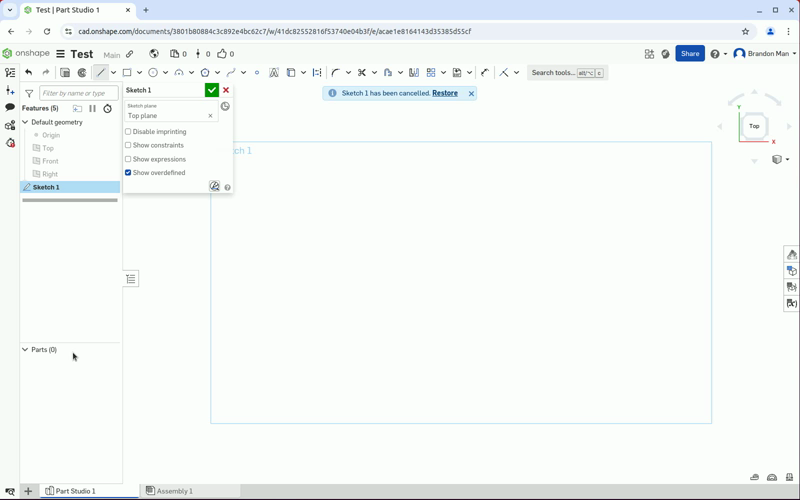
mouse_move(419, 250)
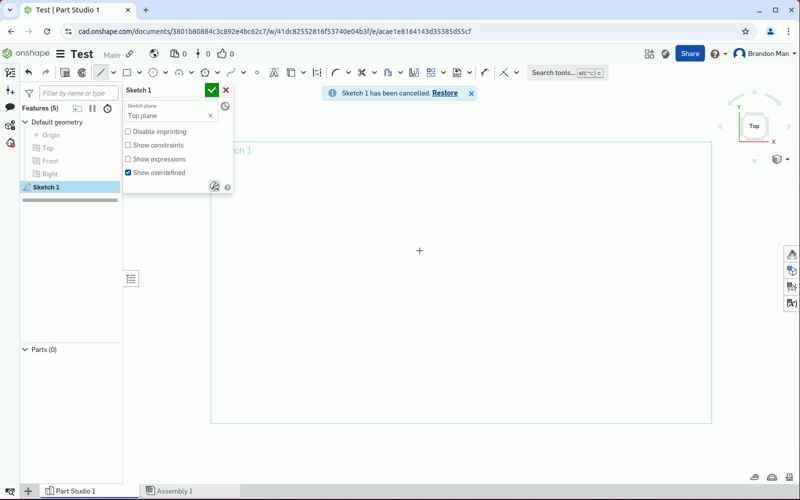
click(419, 250)
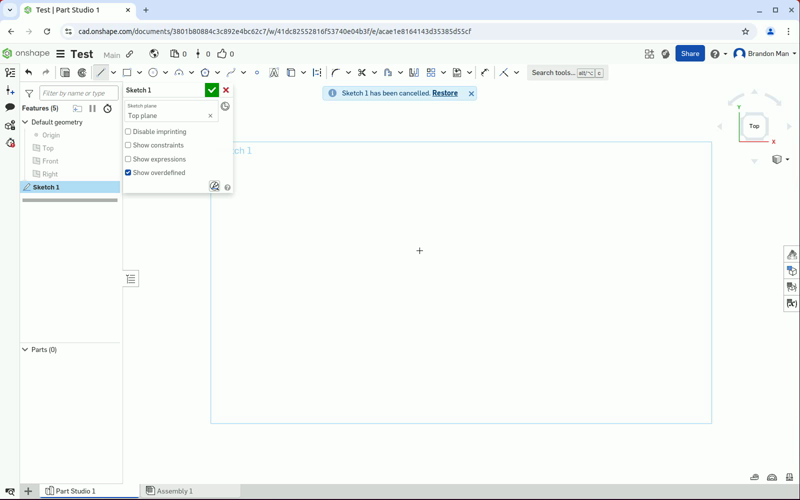
key_up(shift)
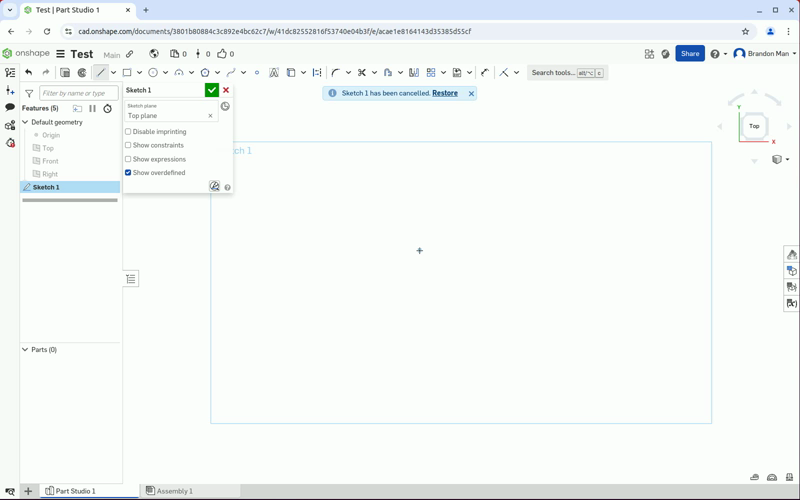
key_down(shift)
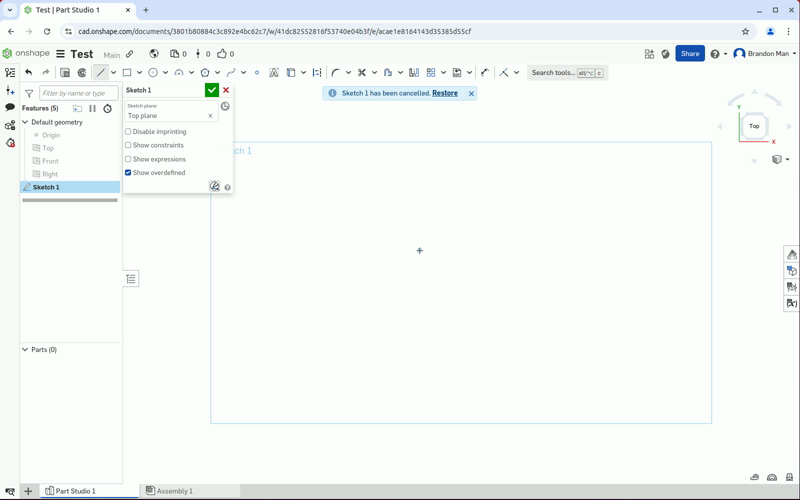
mouse_move(449, 250)
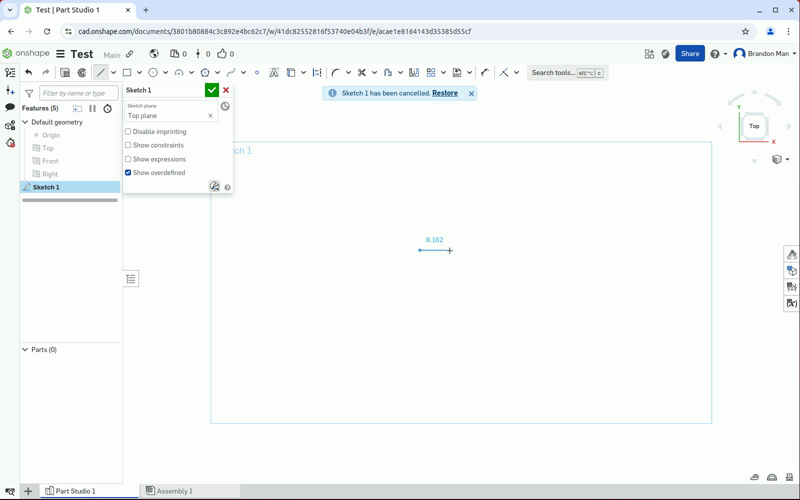
mouse_move(428, 250)
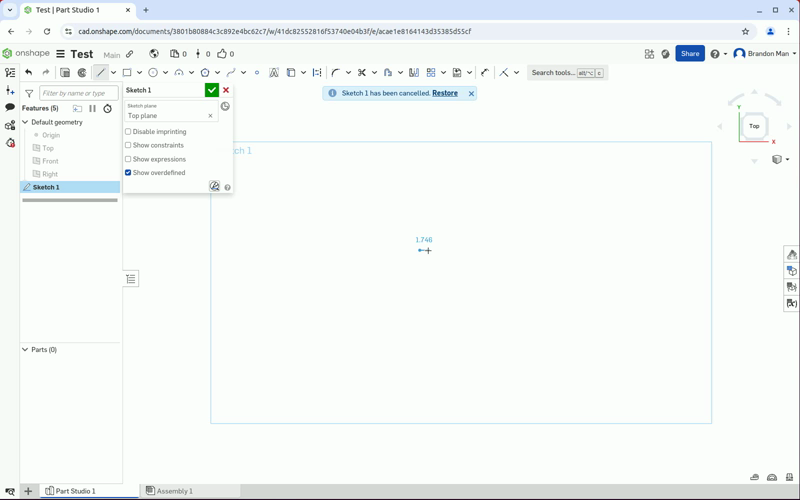
click(428, 250)
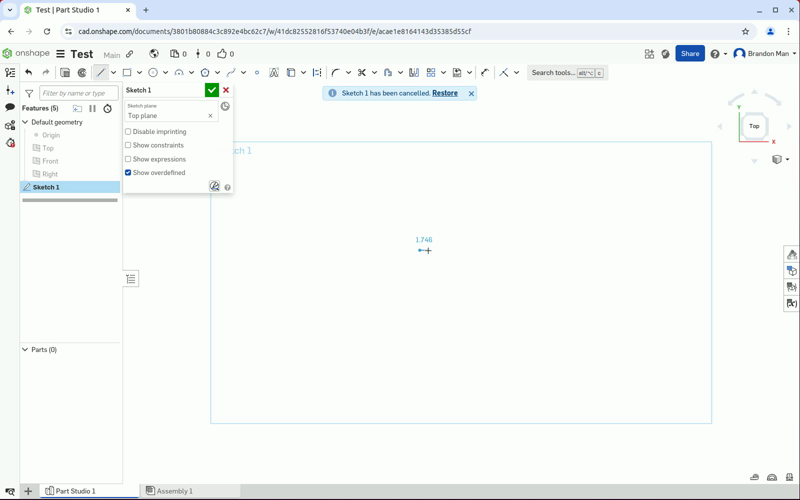
key_up(shift)
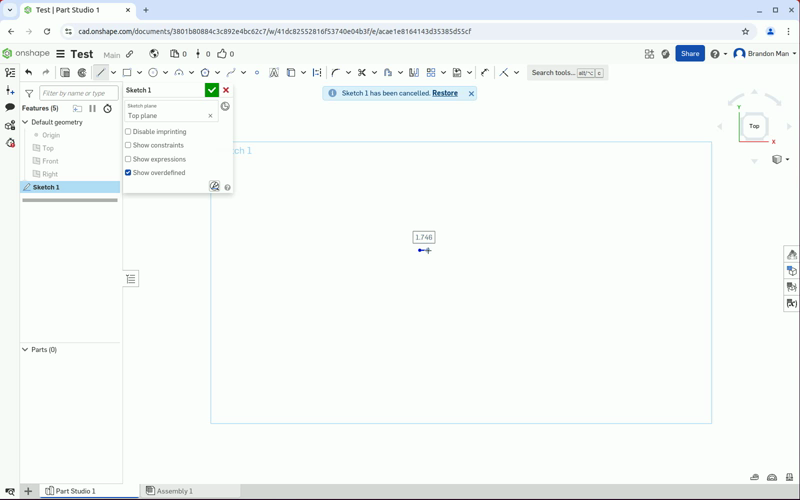
key_down(shift)
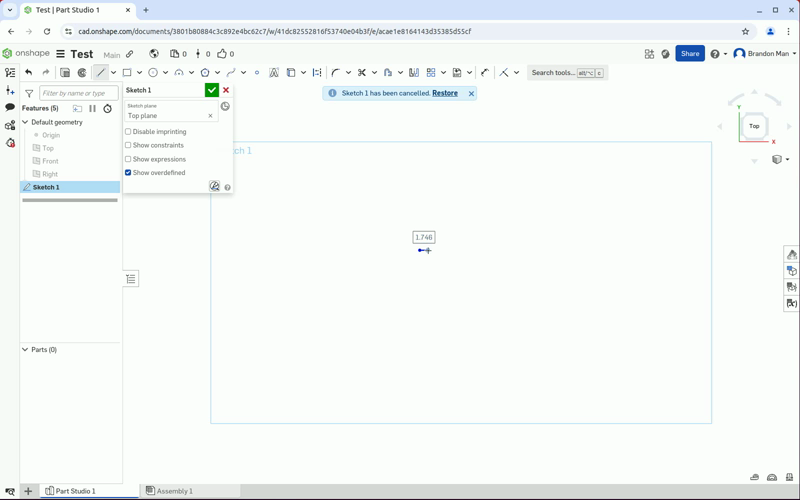
mouse_move(458, 250)
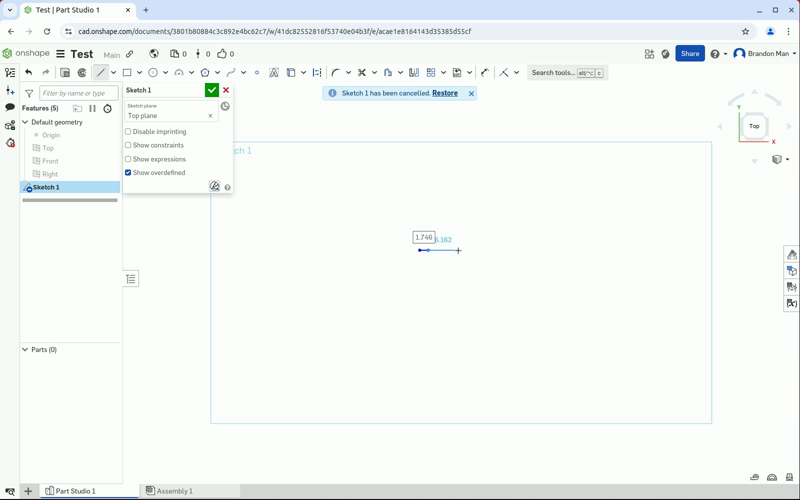
mouse_move(428, 208)
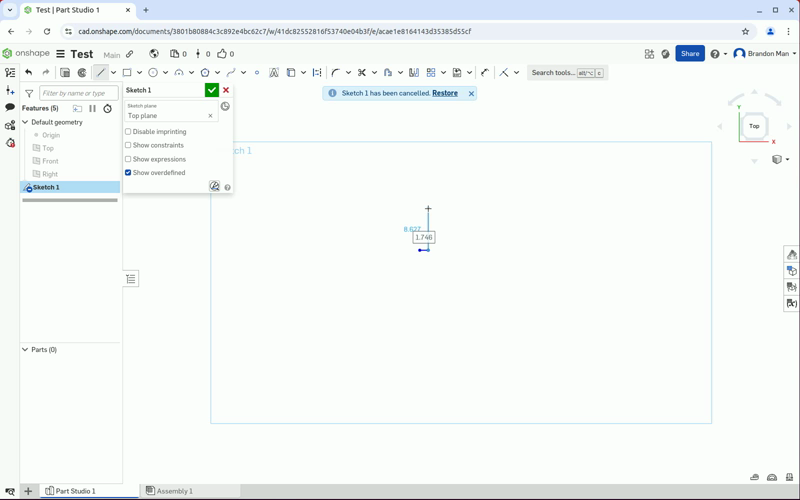
click(428, 208)
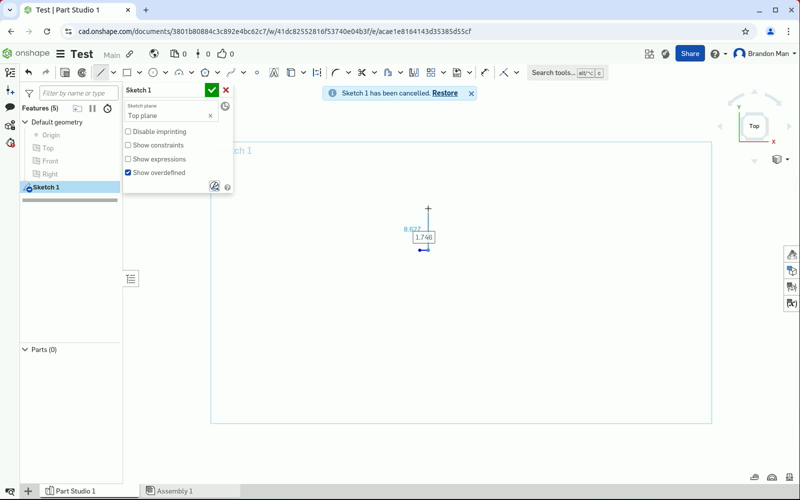
key_up(shift)
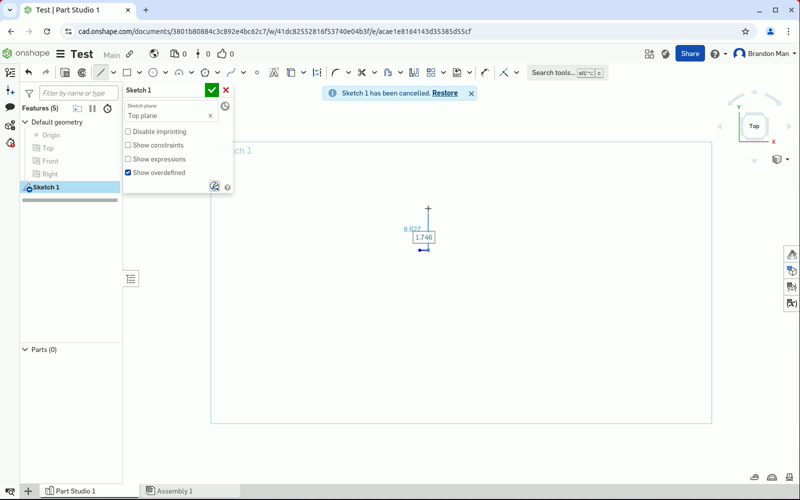
key(esc)
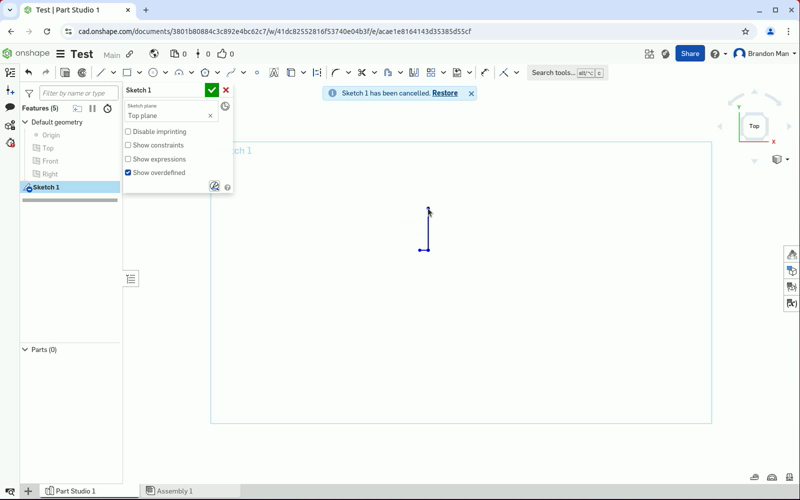
key(a)
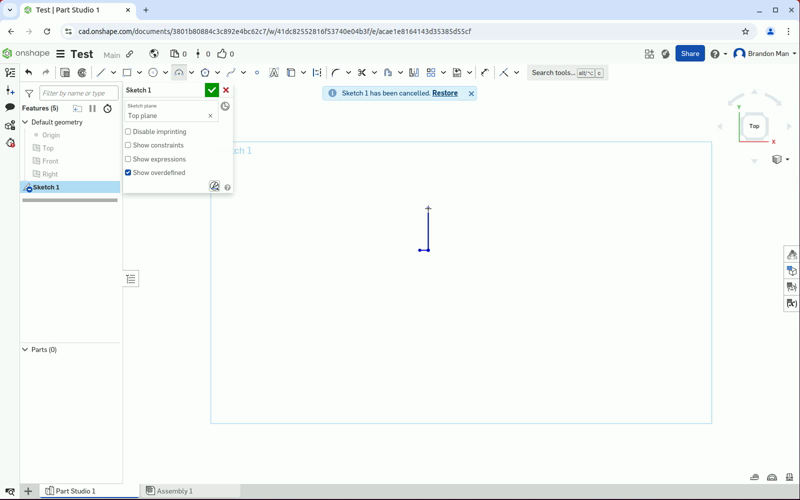
mouse_move(428, 208)
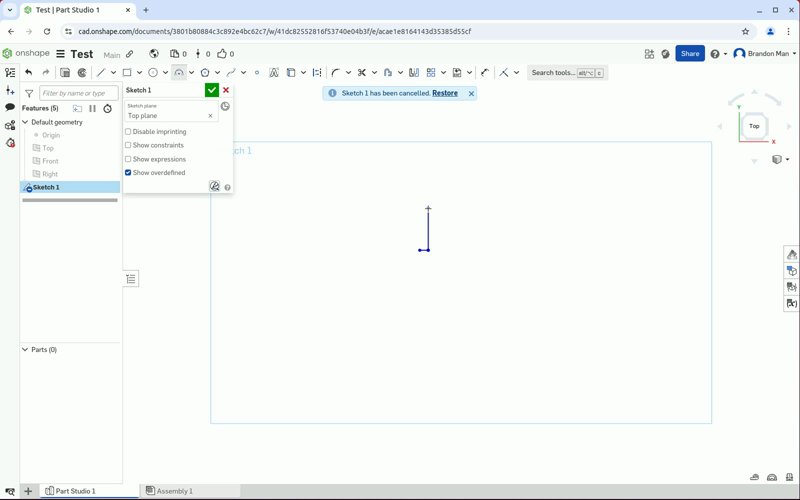
click(428, 208)
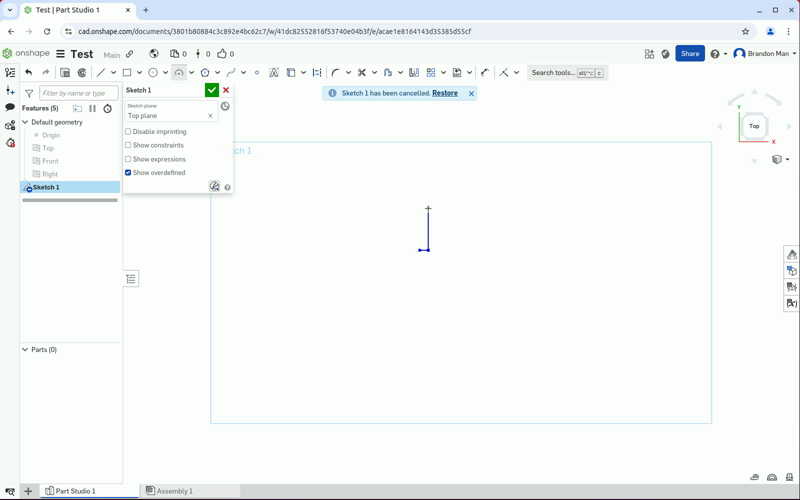
key_down(shift)
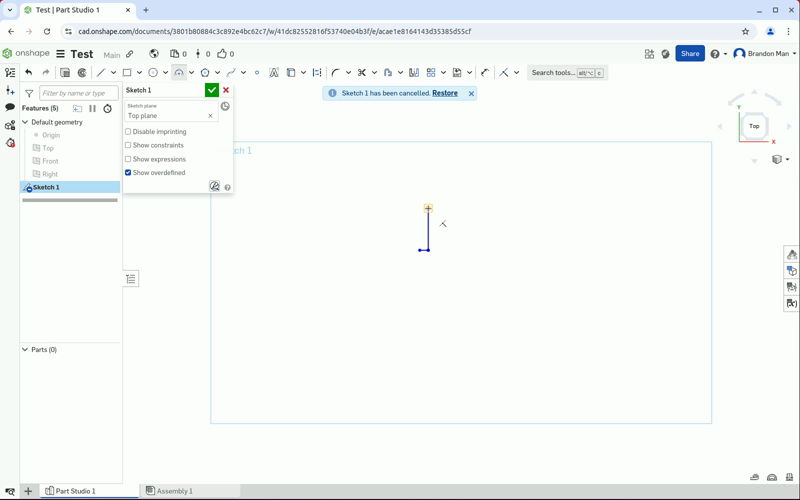
mouse_move(419, 208)
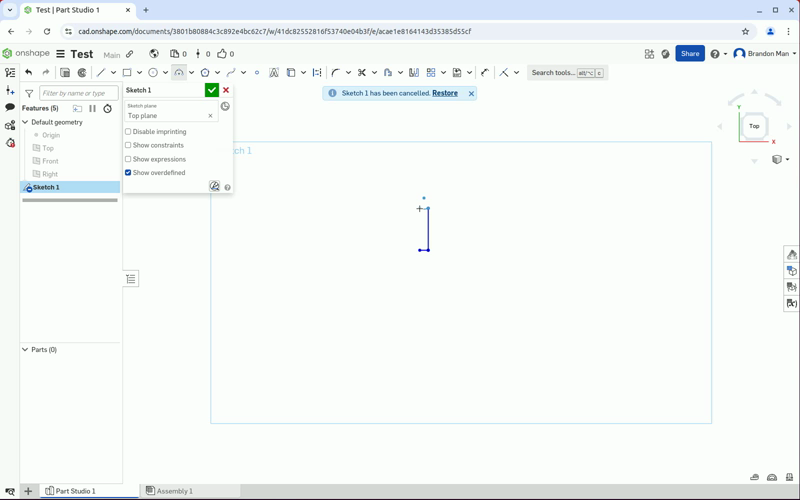
click(419, 208)
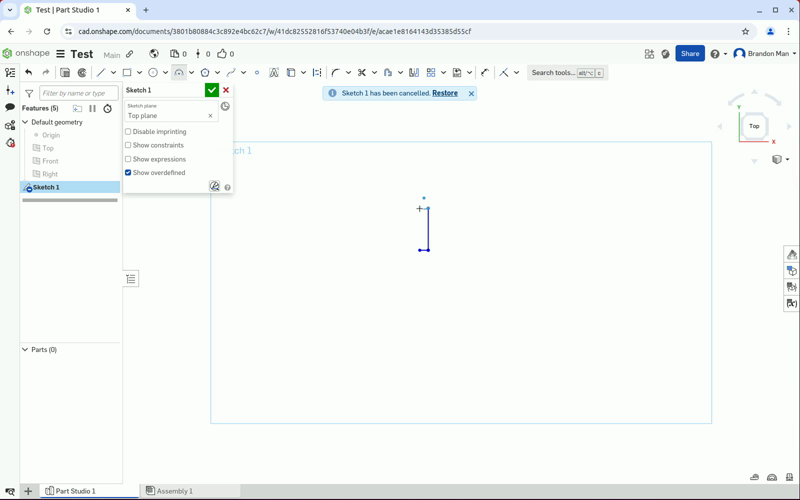
mouse_move(423, 184)
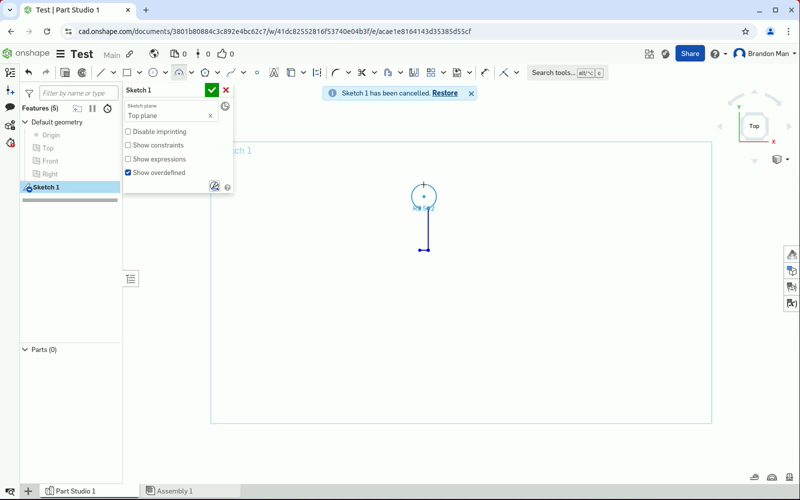
click(423, 184)
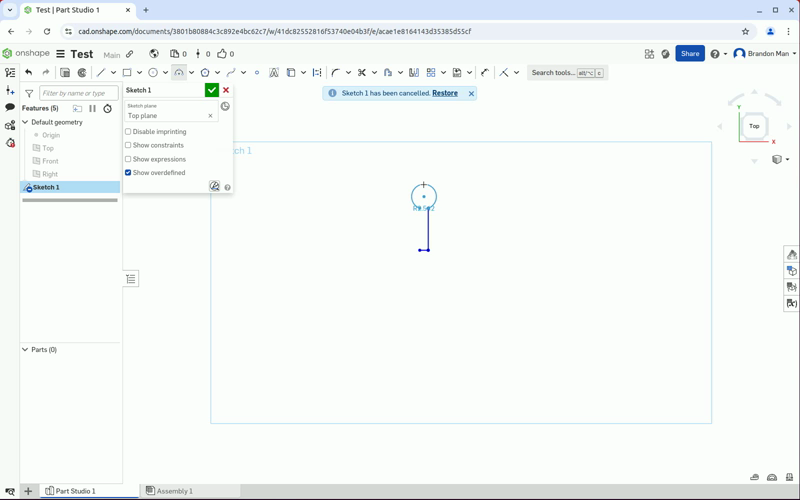
key_up(shift)
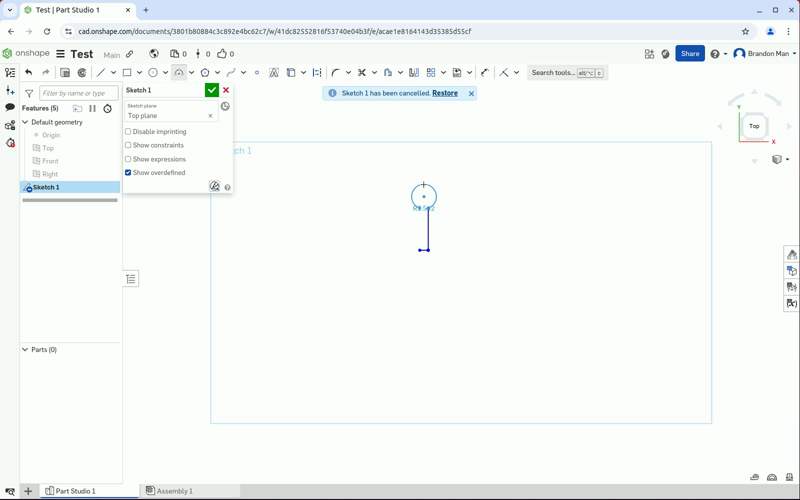
key(esc)
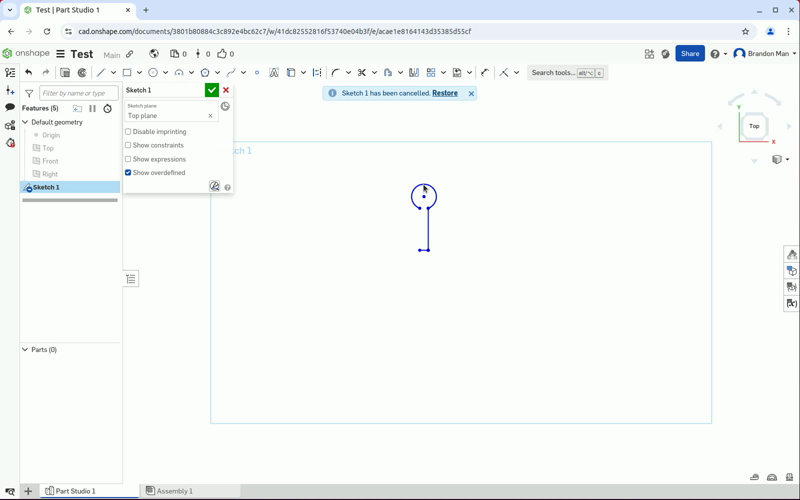
key(l)
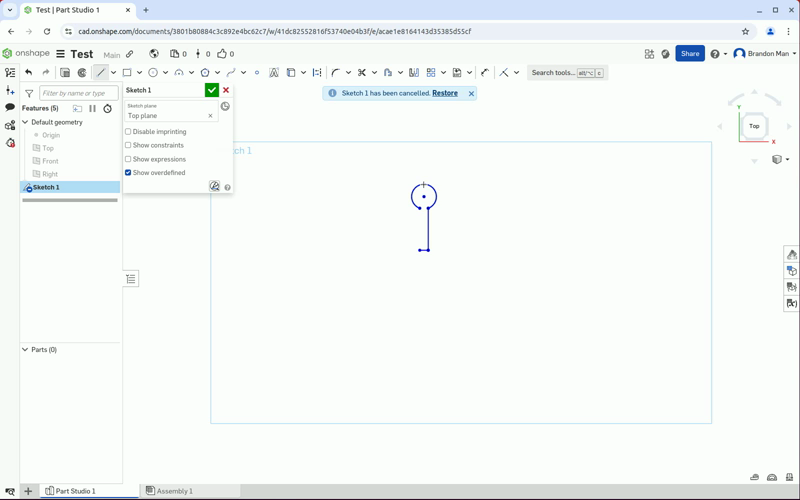
mouse_move(419, 208)
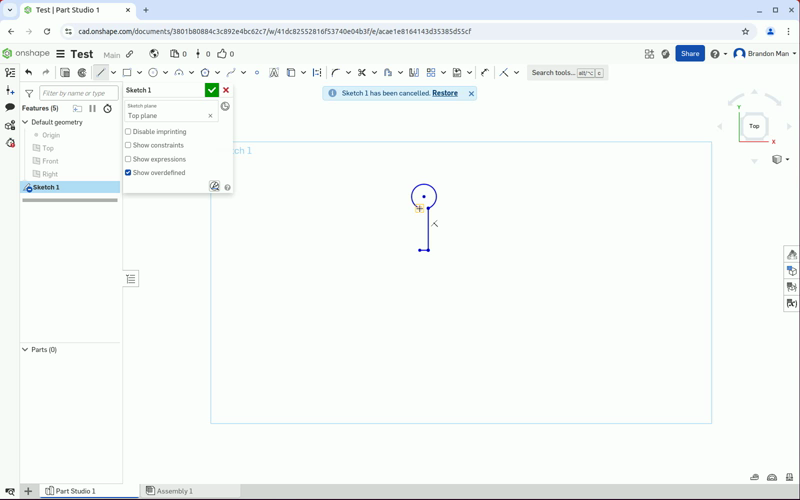
click(419, 208)
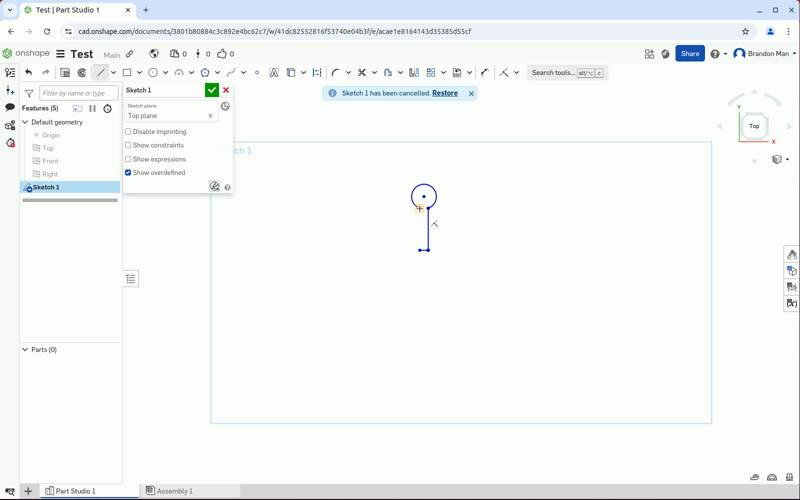
mouse_move(449, 208)
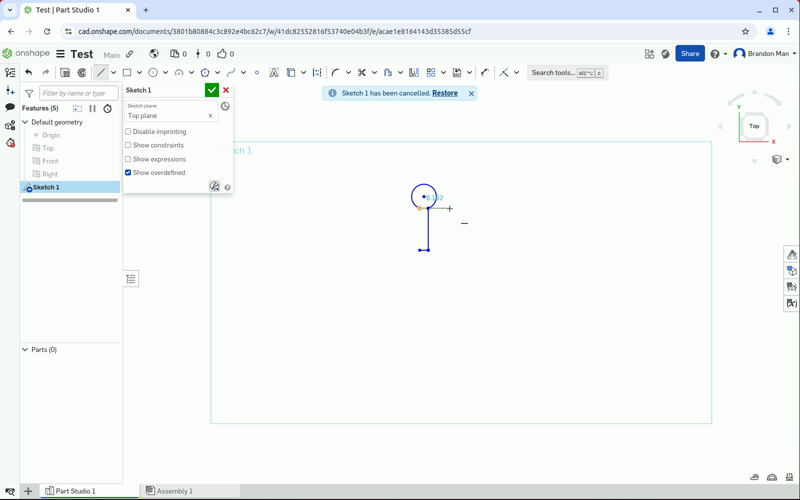
key_down(shift)
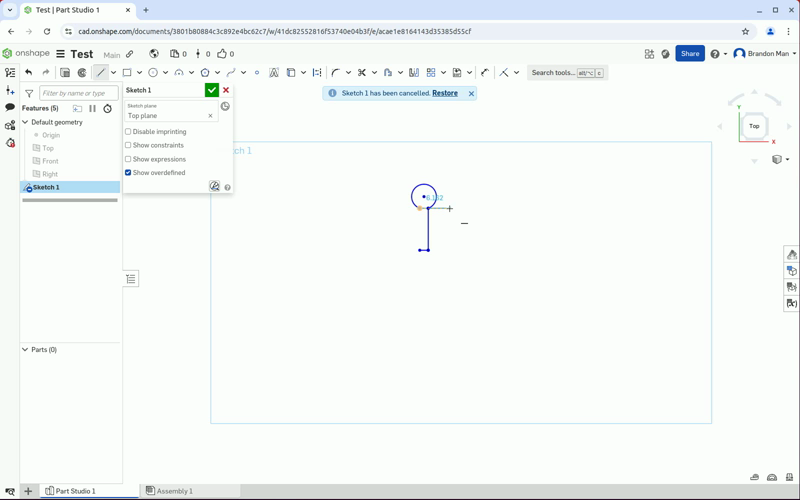
mouse_move(419, 250)
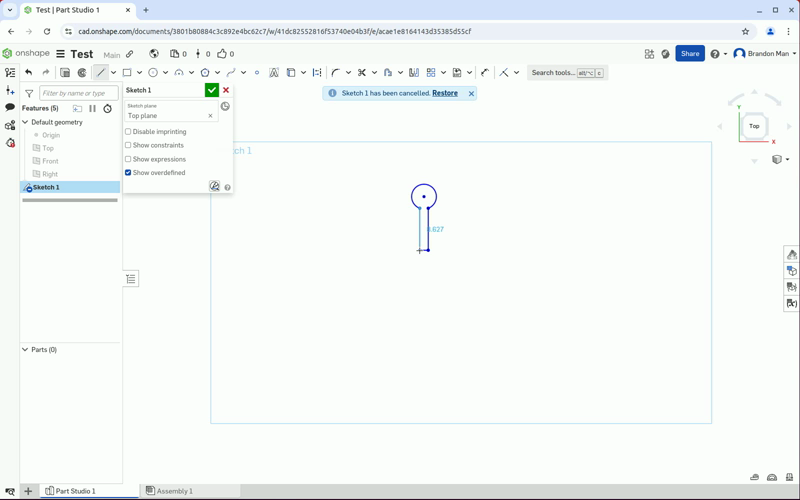
key_up(shift)
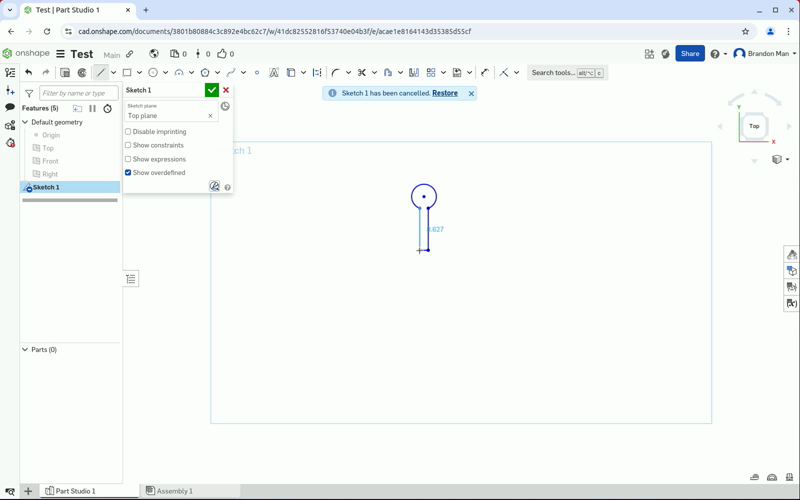
click(419, 250)
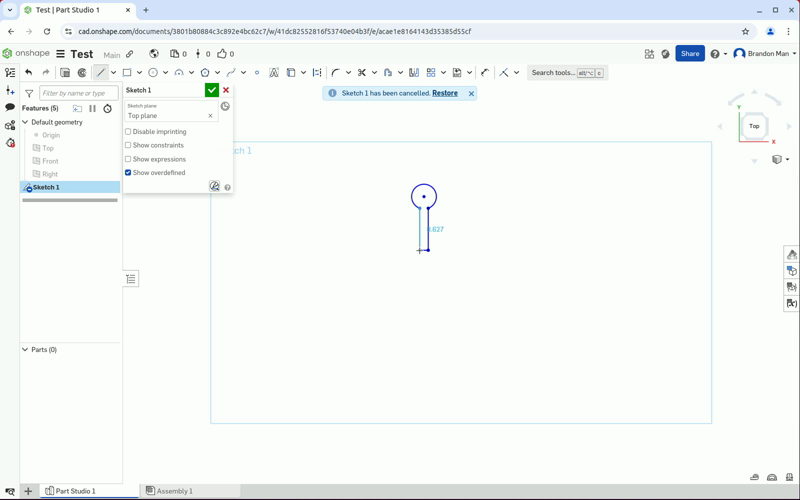
key(esc)
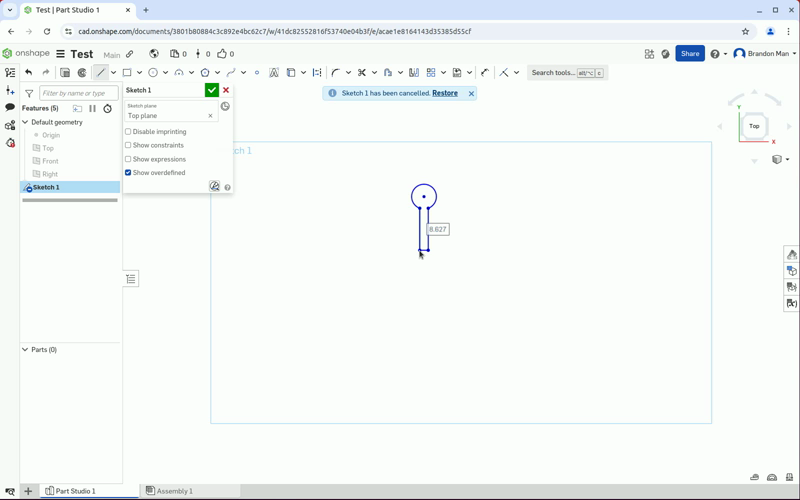
mouse_move(433, 193)
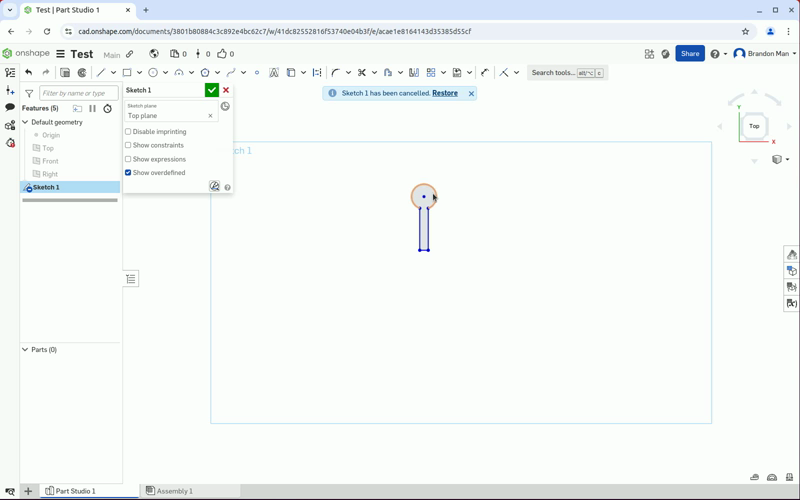
scroll(6)
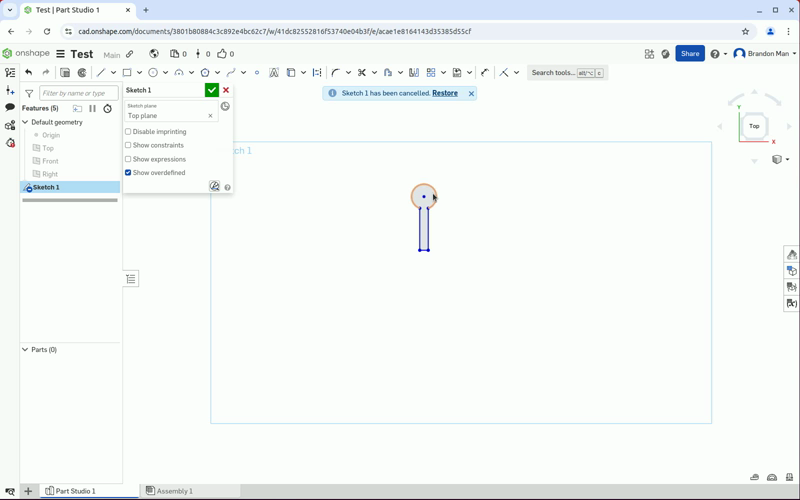
scroll(6)
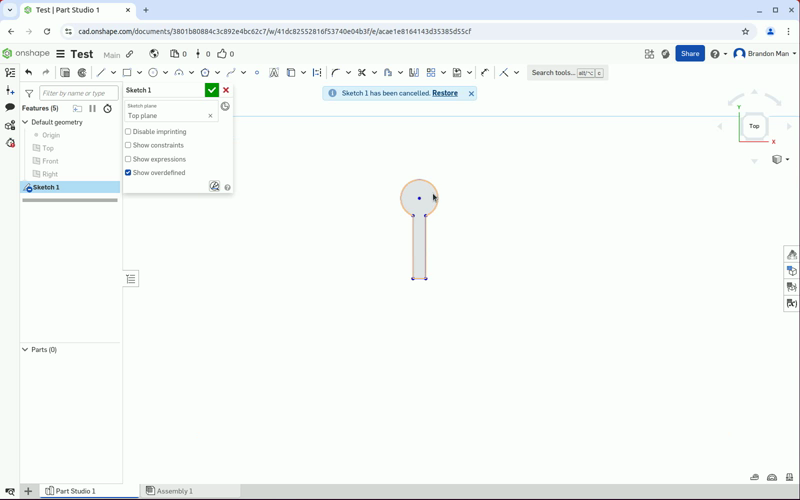
scroll(6)
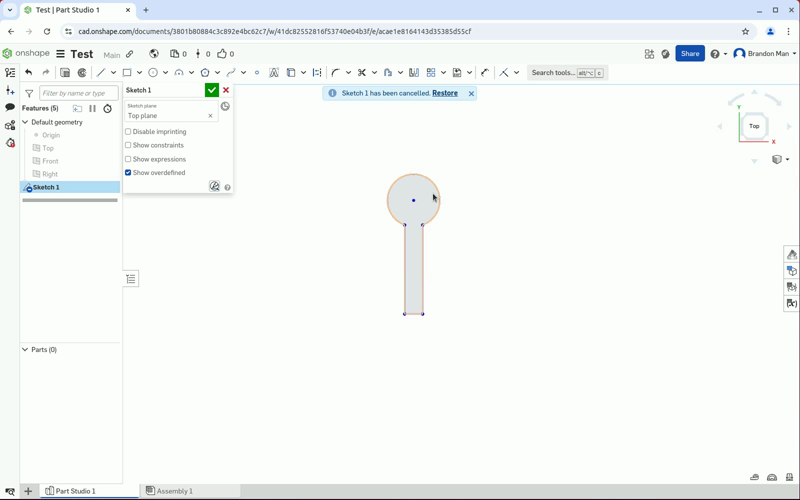
scroll(6)
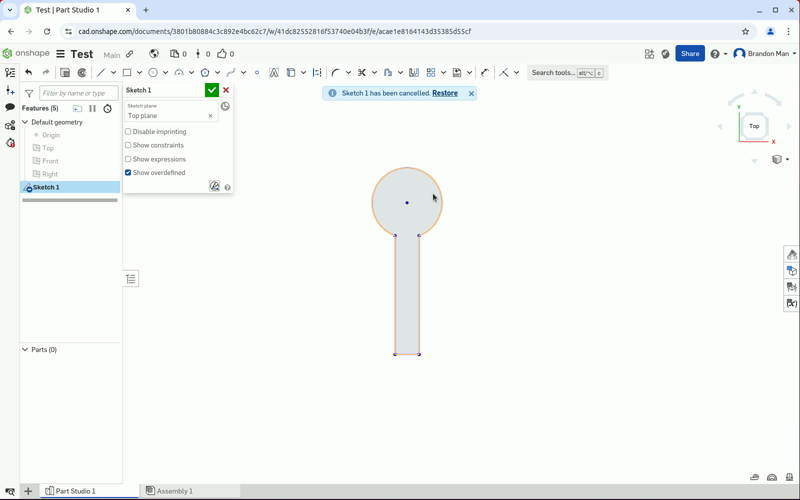
scroll(6)
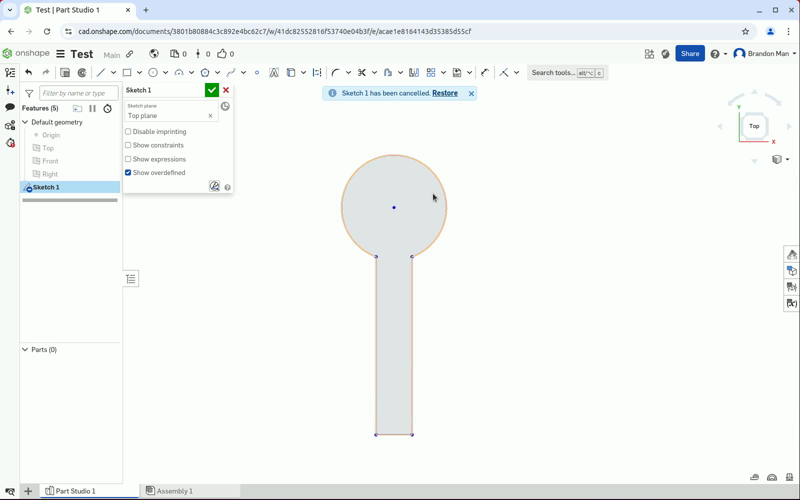
scroll(6)
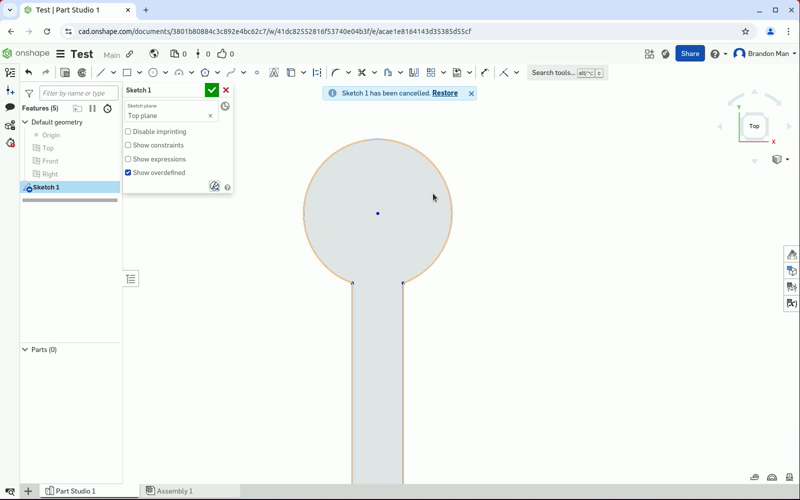
scroll(6)
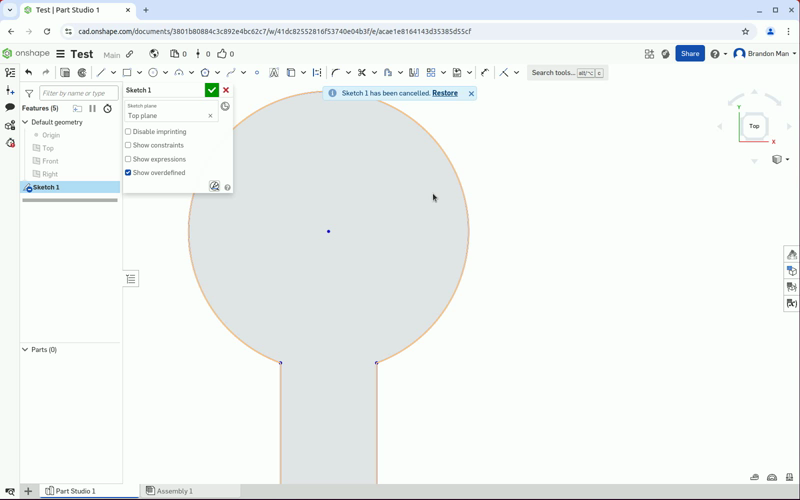
click(433, 193)
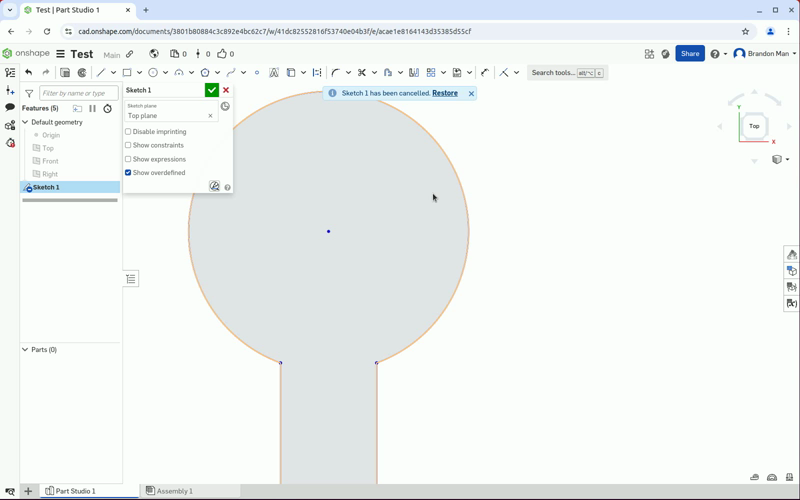
scroll(-6)
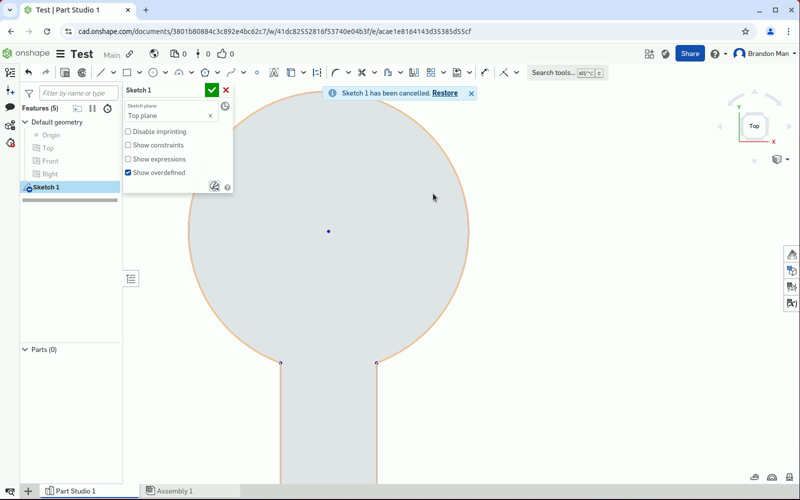
scroll(-6)
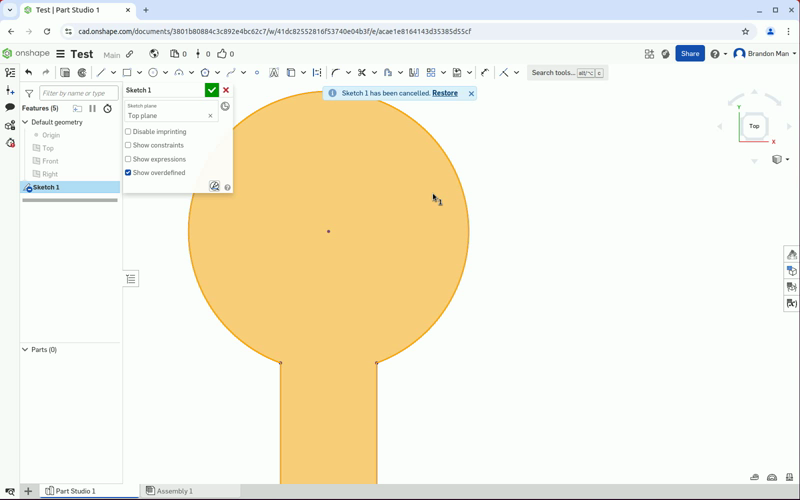
scroll(-6)
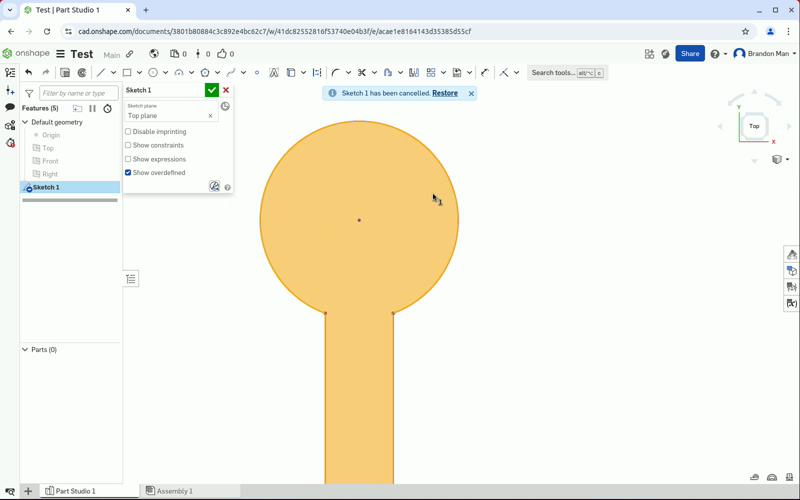
scroll(-6)
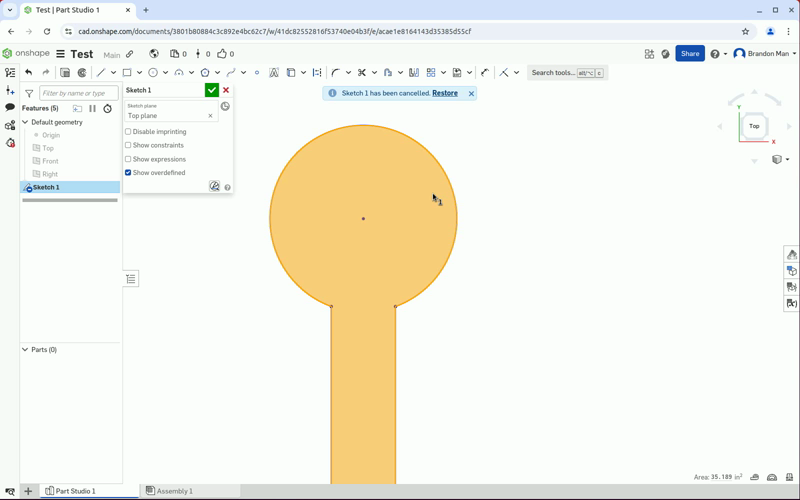
scroll(-6)
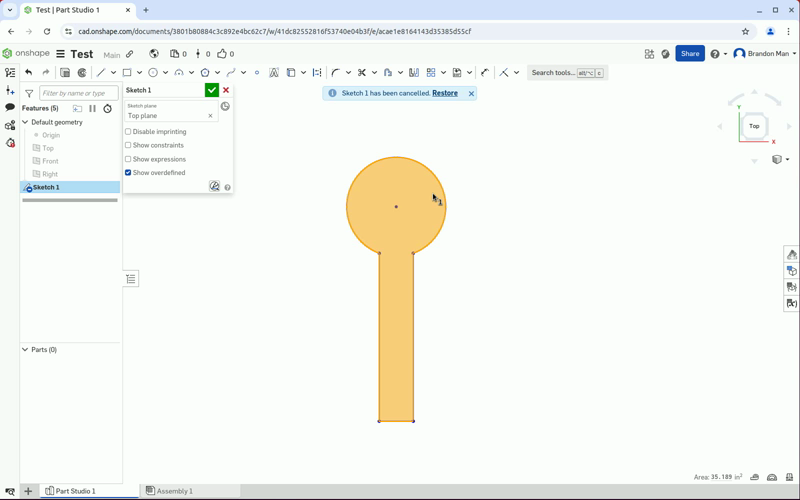
scroll(-6)
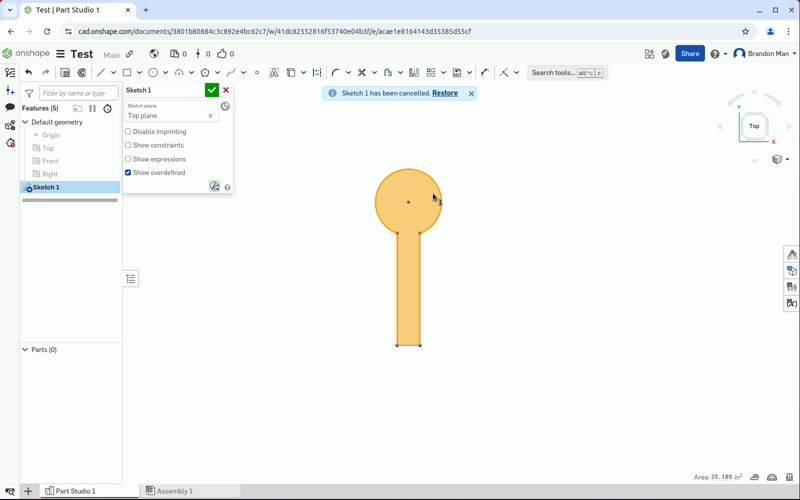
scroll(-6)
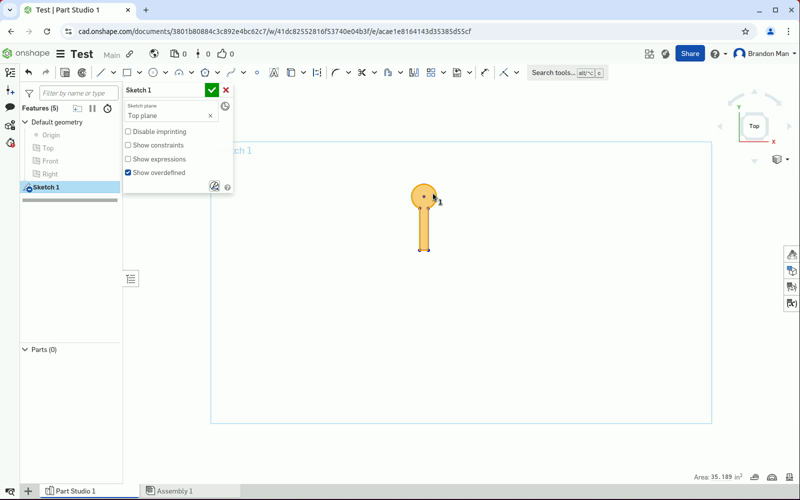
mouse_move(73, 352)
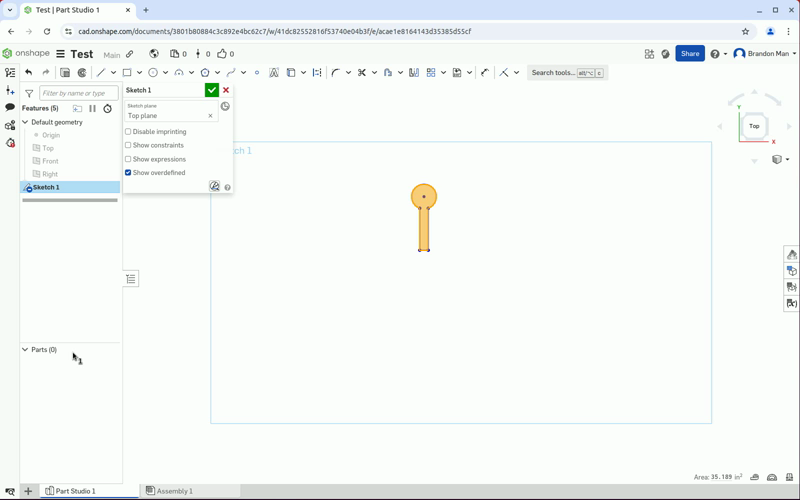
key(shift+y)
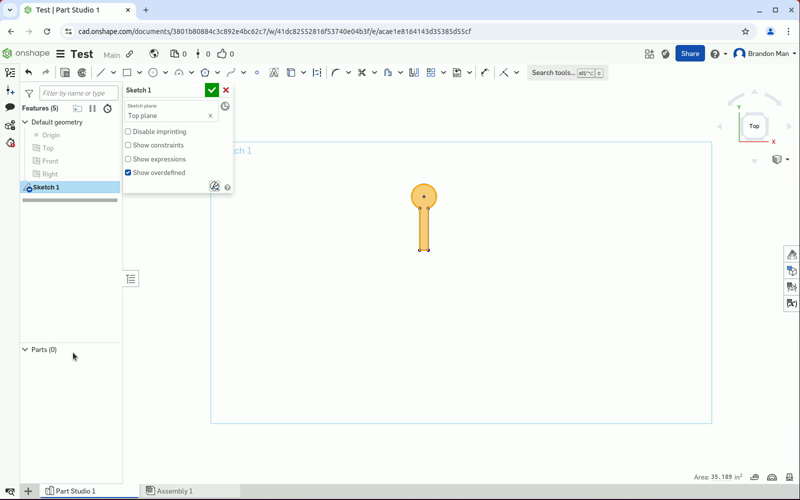
key(shift+e)
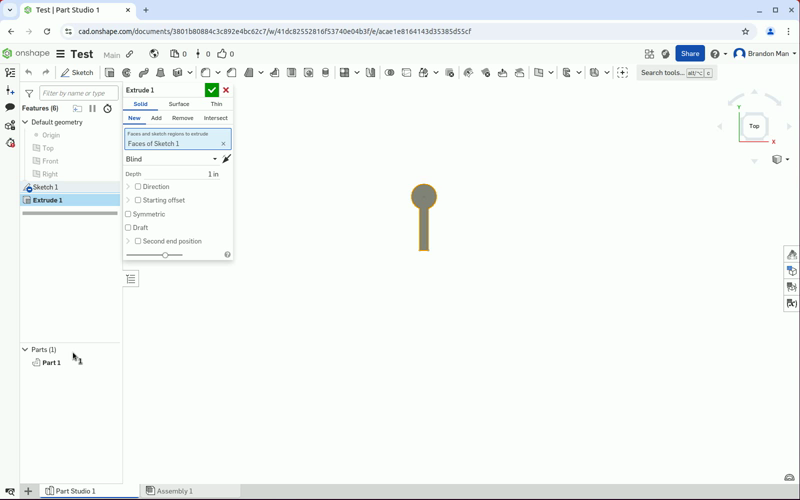
mouse_move(143, 106)
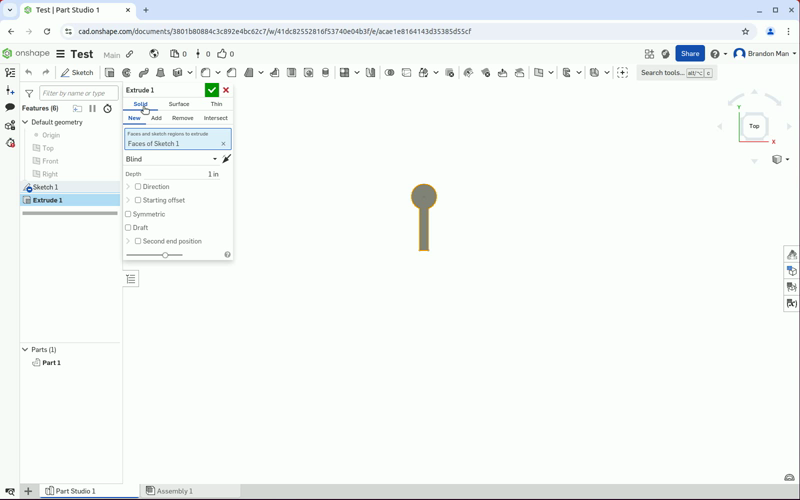
click(143, 106)
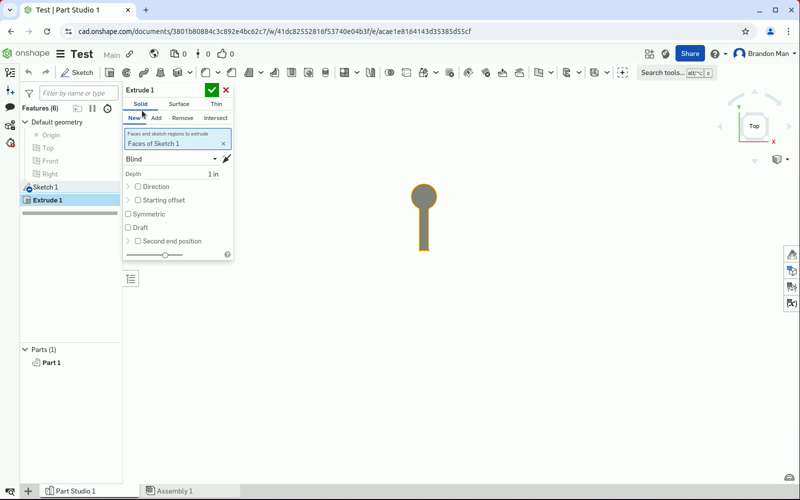
mouse_move(137, 120)
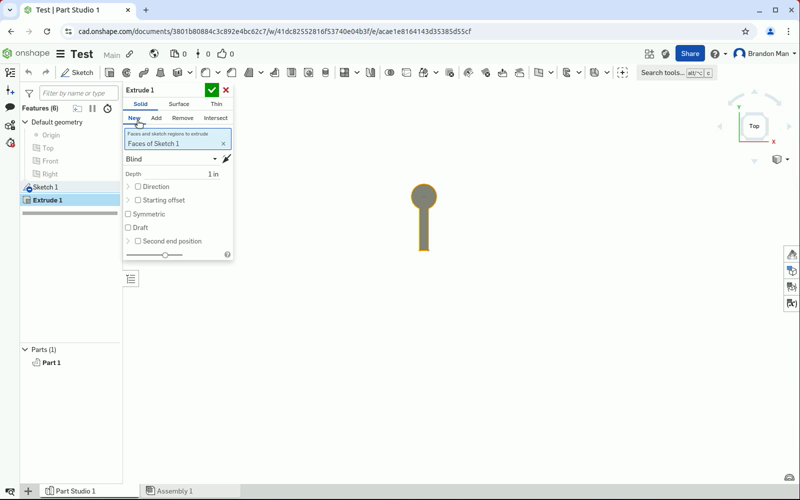
click(137, 120)
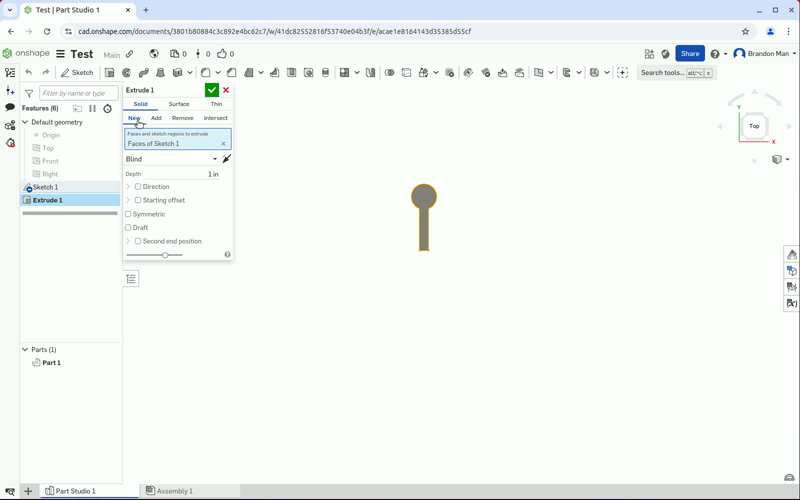
key(tab, 4)
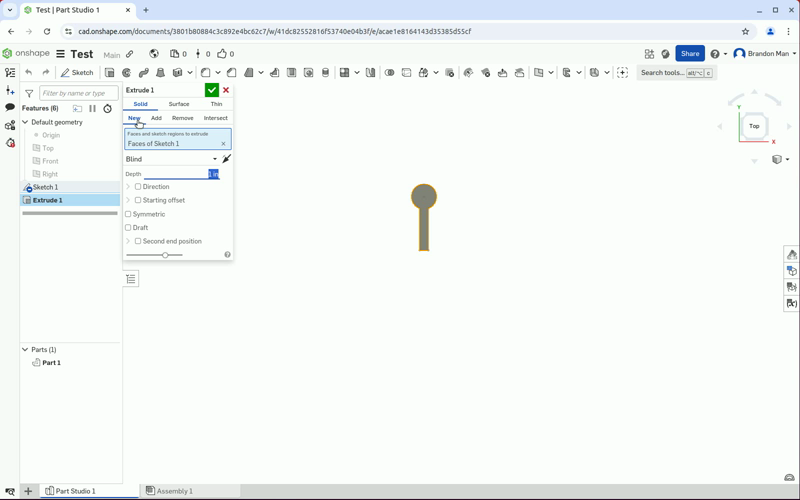
text(23.108)
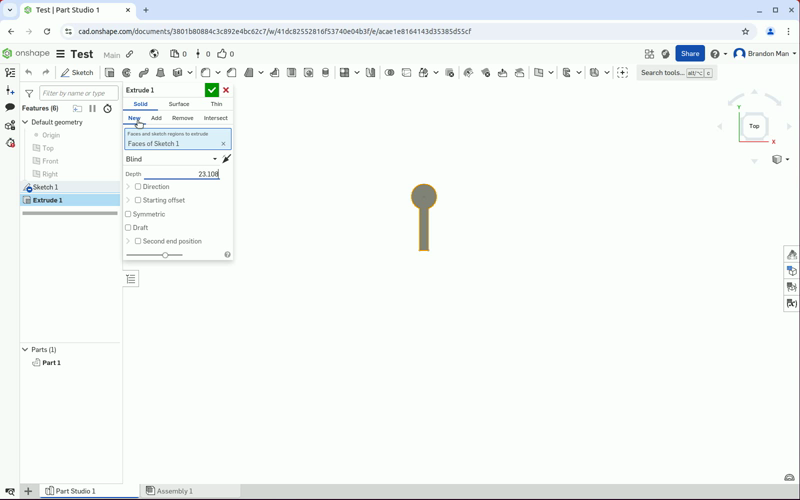
key(enter)
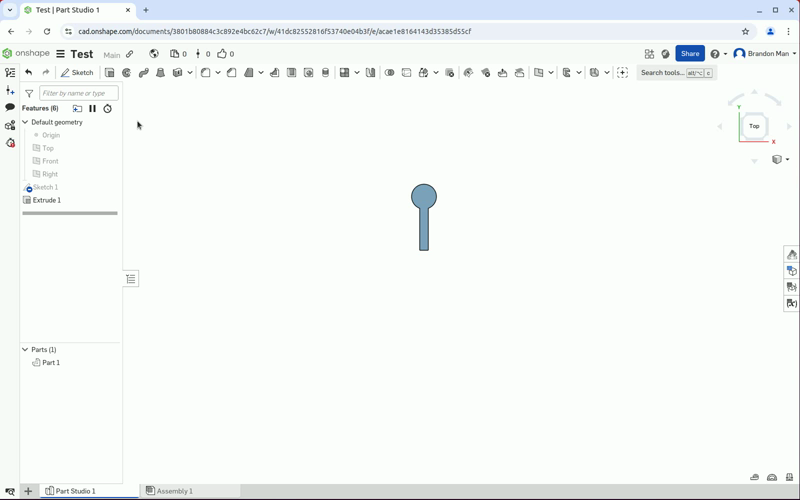
key(shift+h)
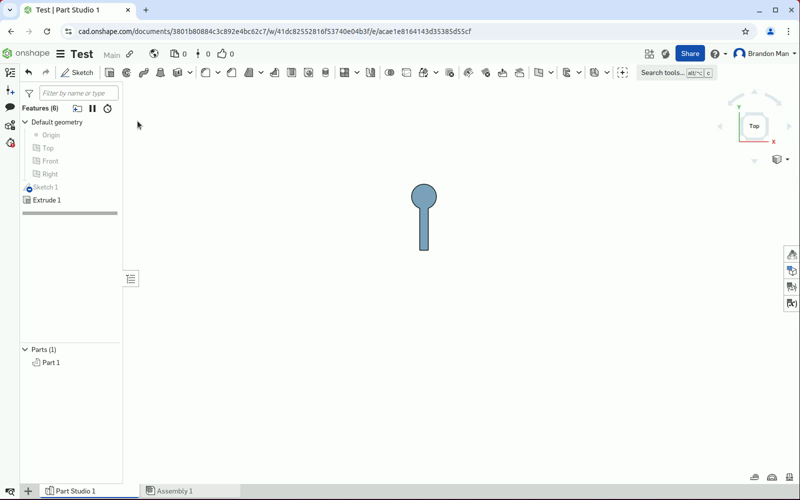
key(shift+h)
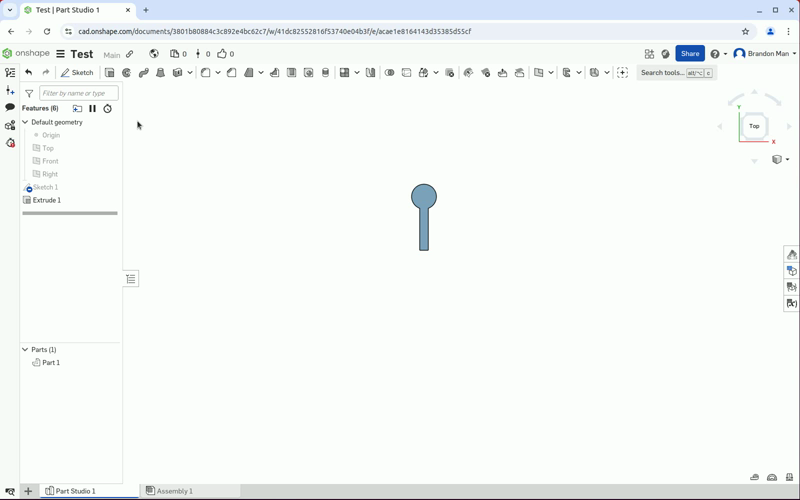
mouse_move(73, 189)
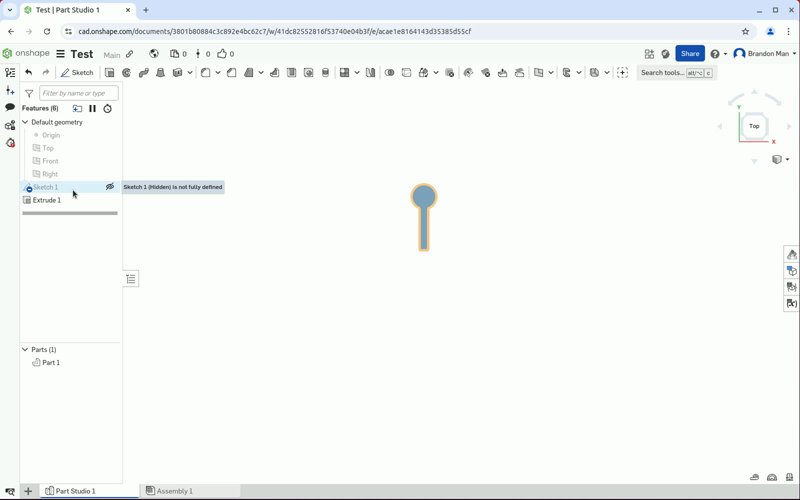
click(73, 189)
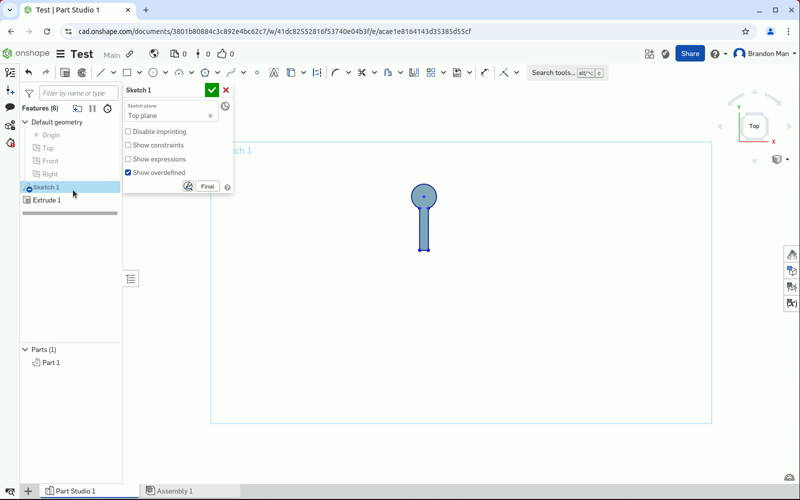
mouse_move(229, 92)
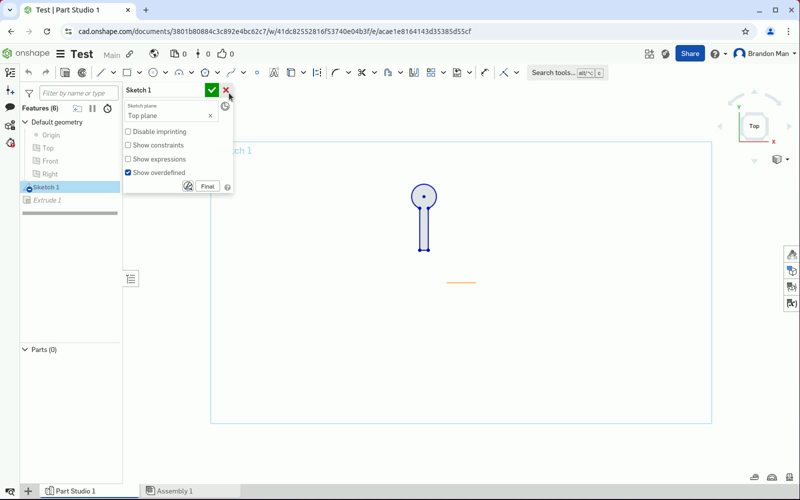
click(229, 92)
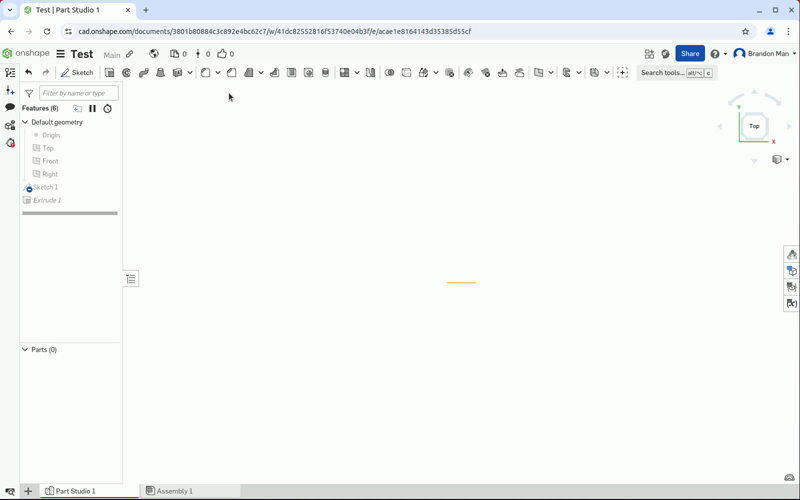
mouse_move(73, 352)
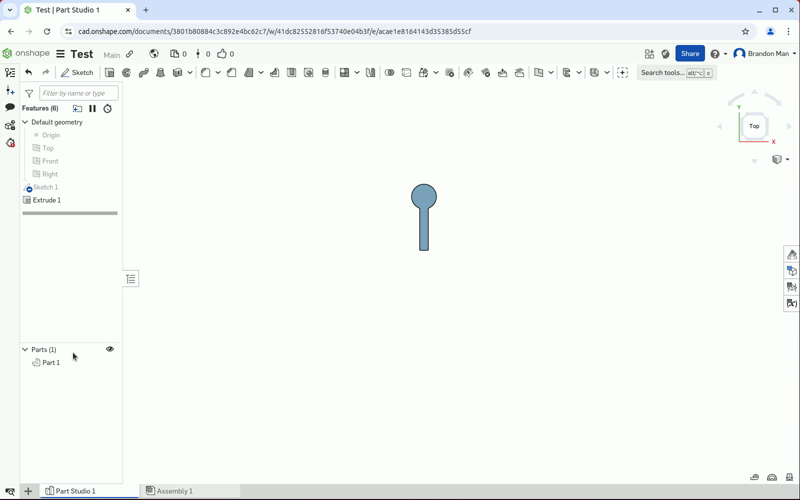
key(y)
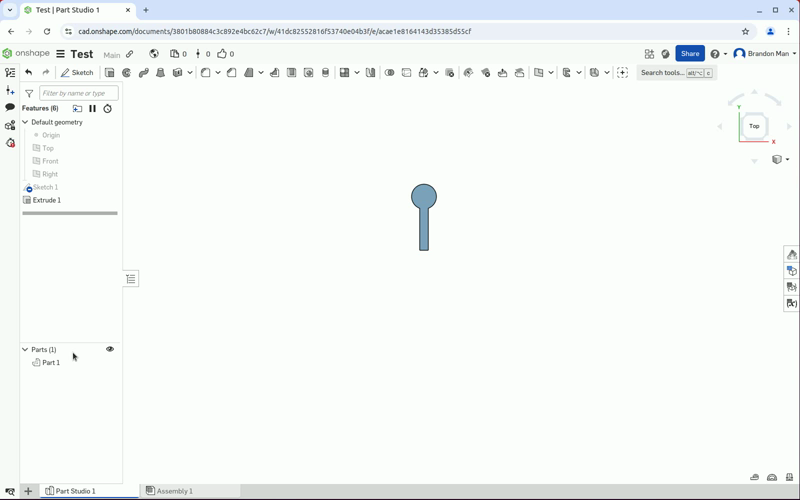
key(shift+p)
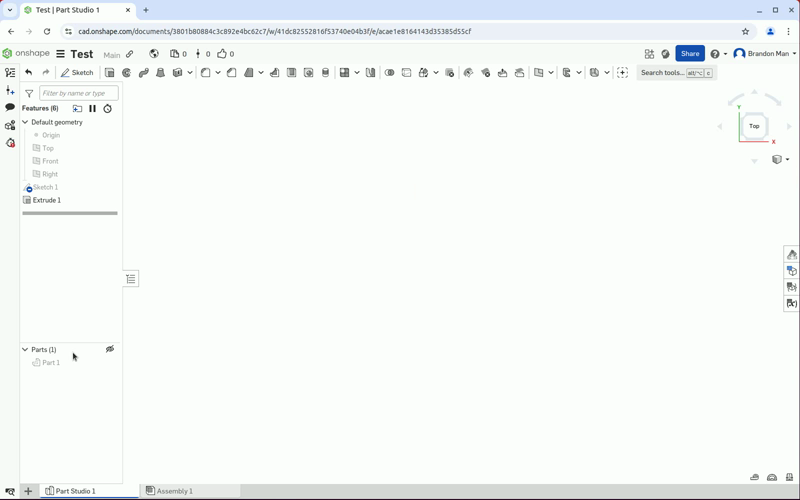
key(space)
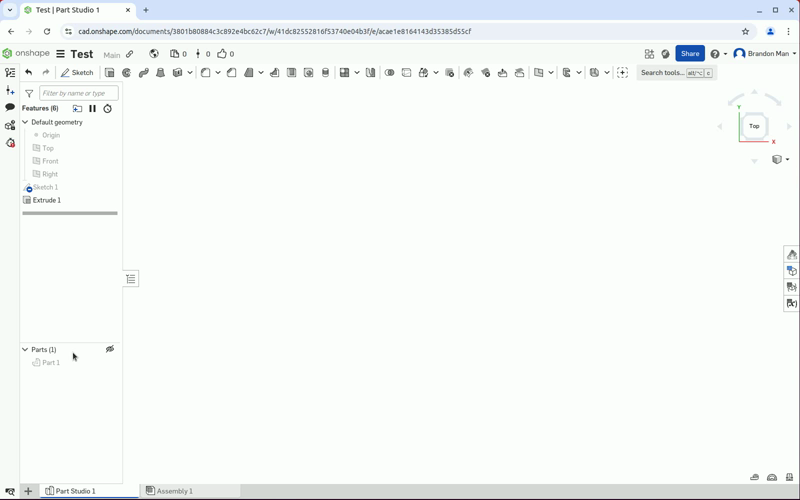
key_down(shift)
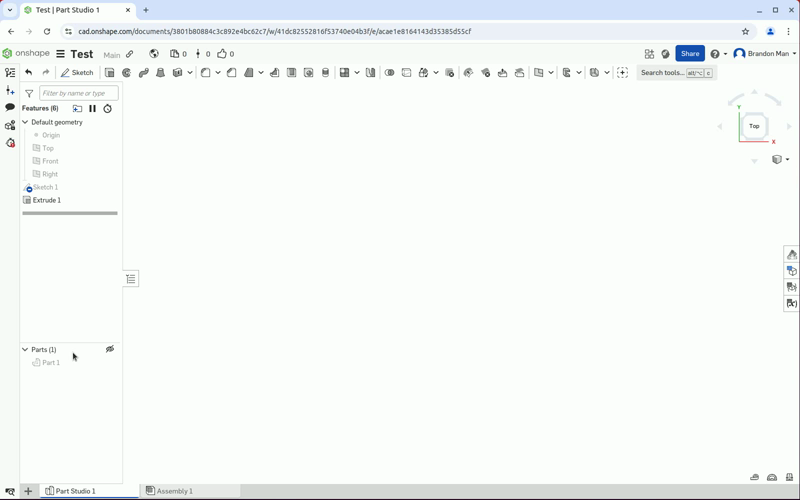
key(up)
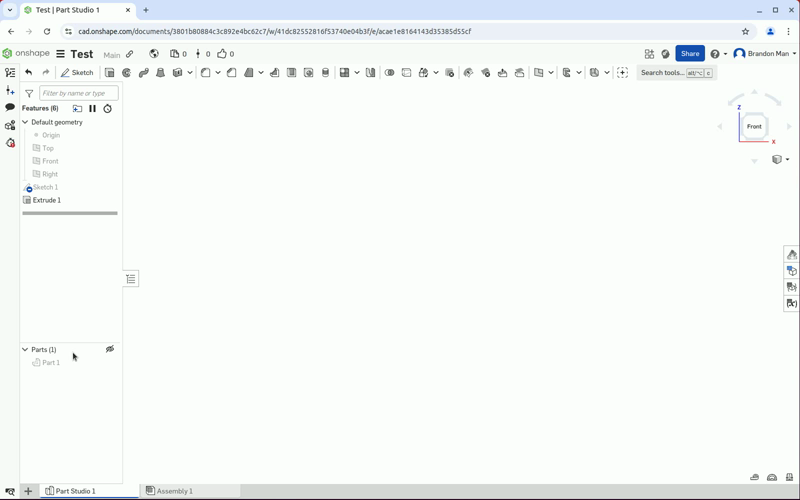
key_up(shift)
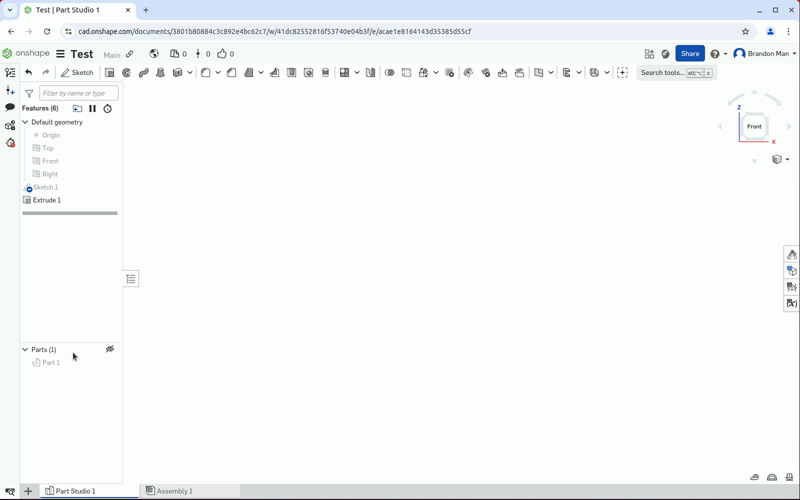
key(space)
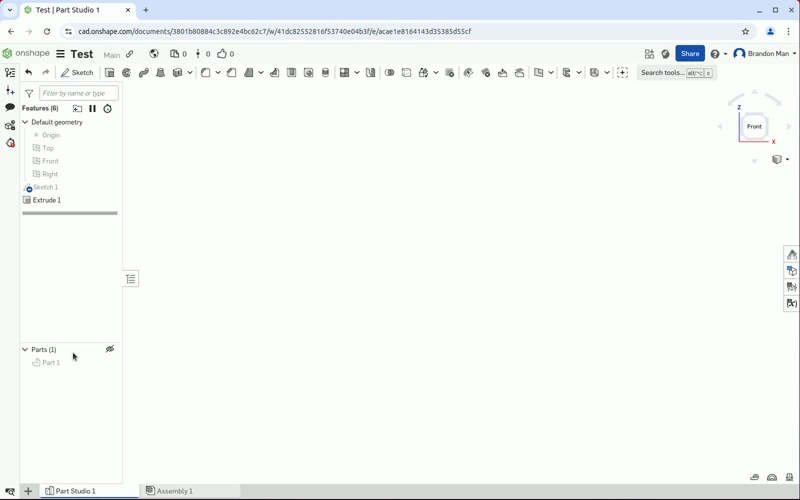
key_down(shift)
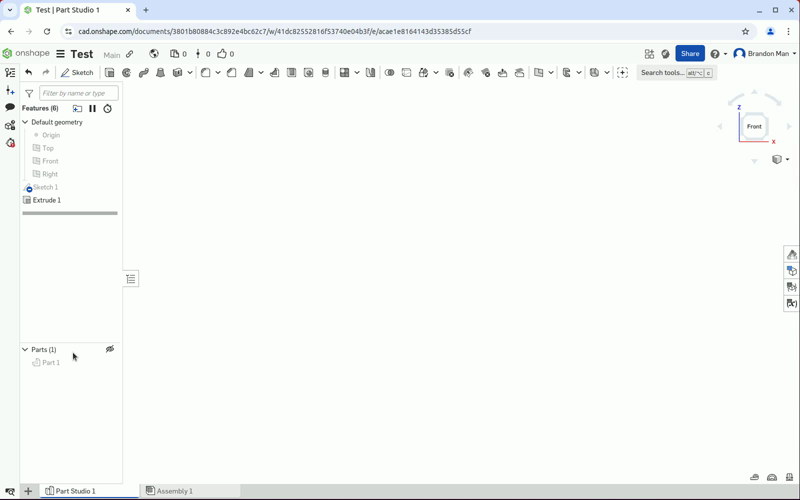
key(left)
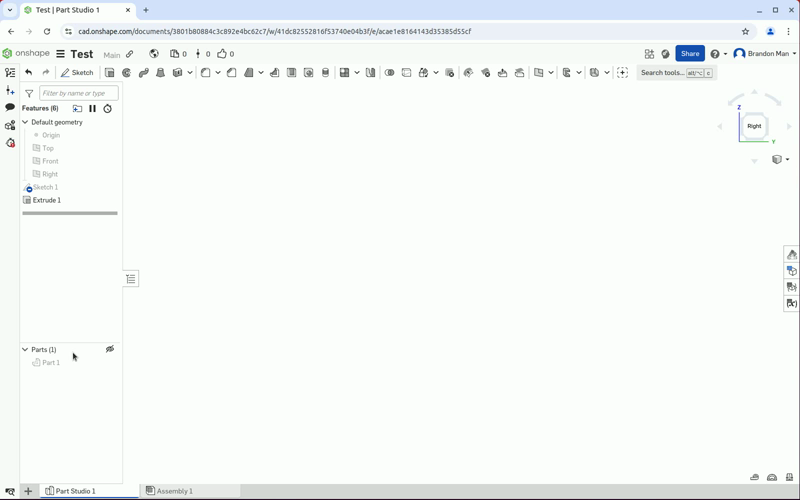
key_up(shift)
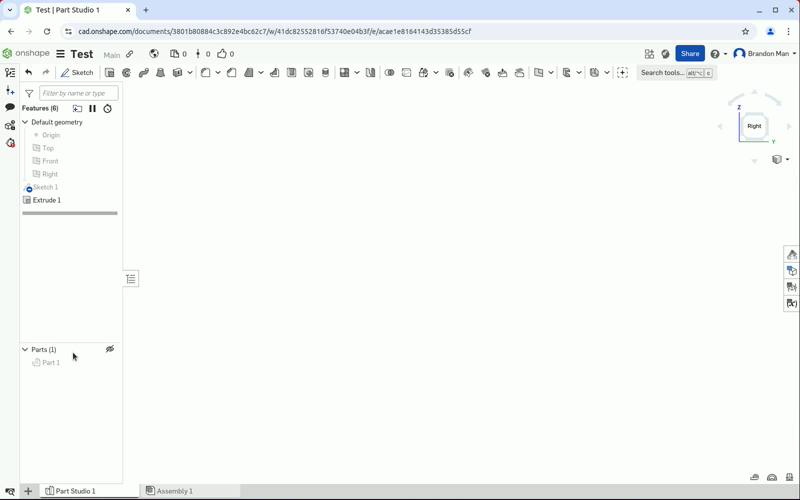
mouse_move(73, 352)
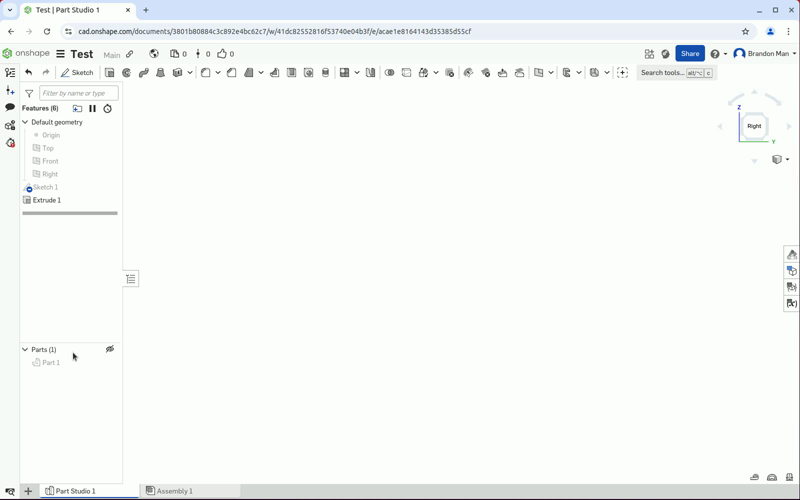
key(shift+y)
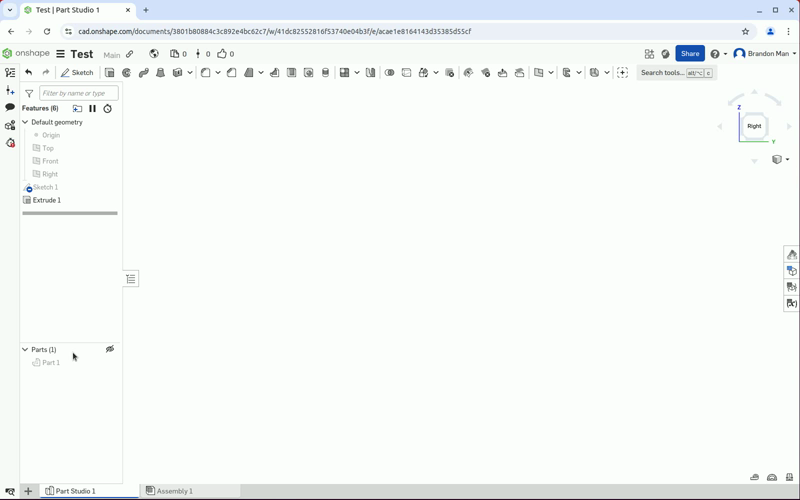
key(shift+s)
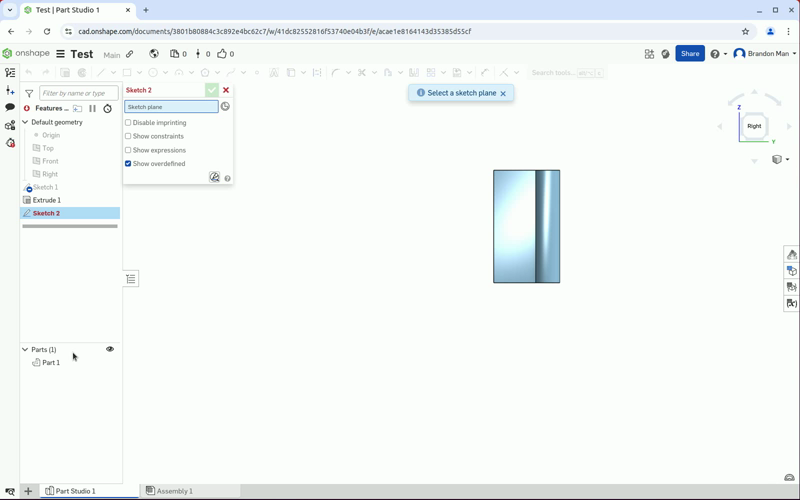
mouse_move(73, 176)
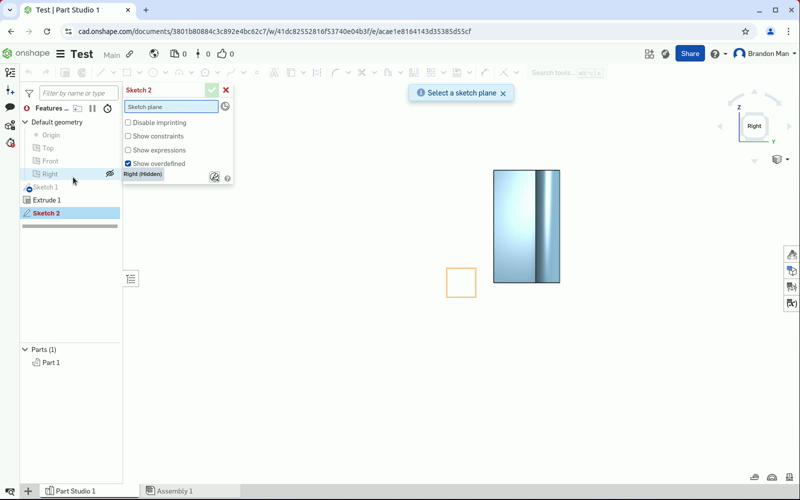
click(73, 176)
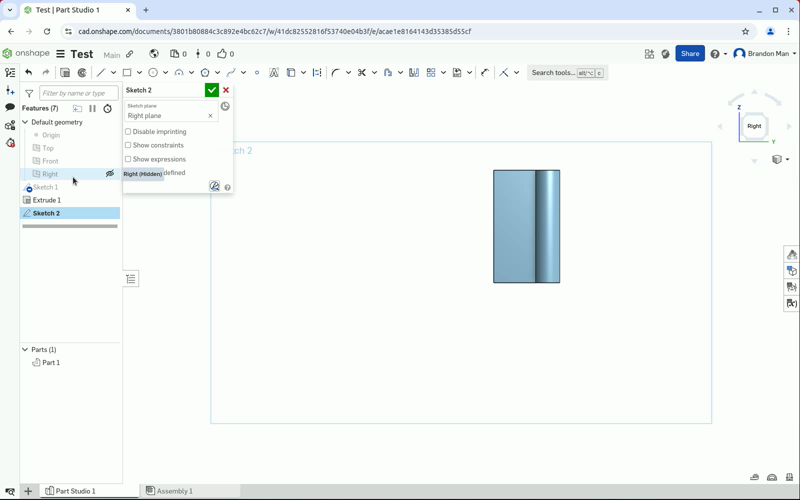
mouse_move(73, 352)
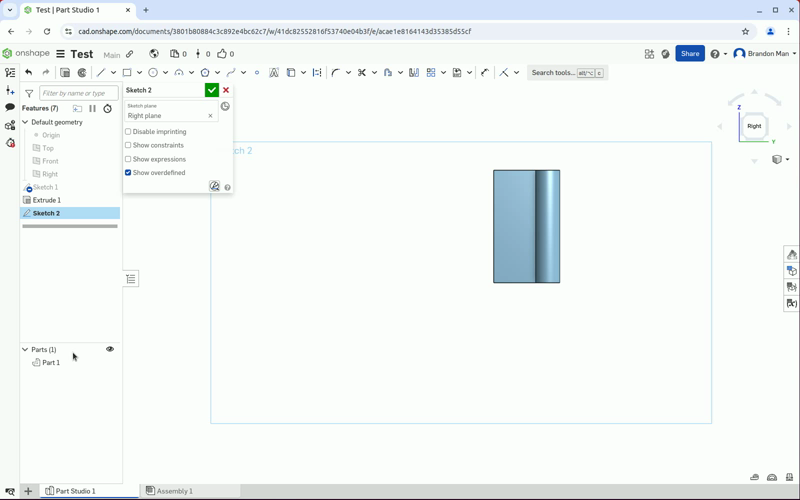
key(y)
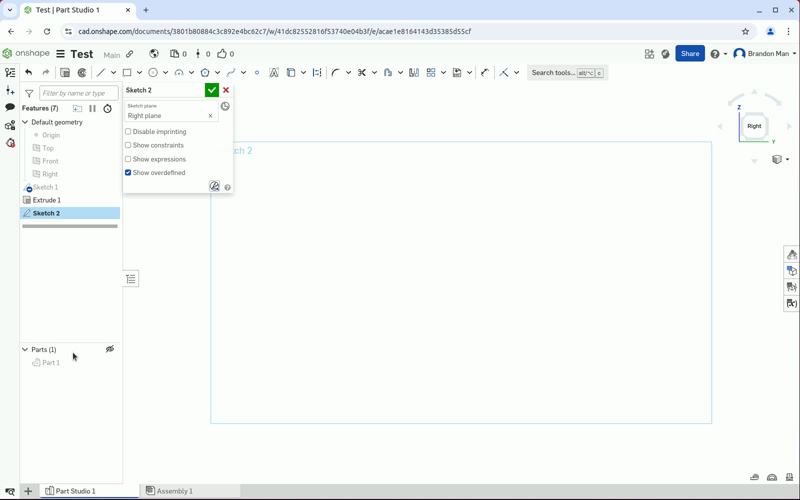
key(l)
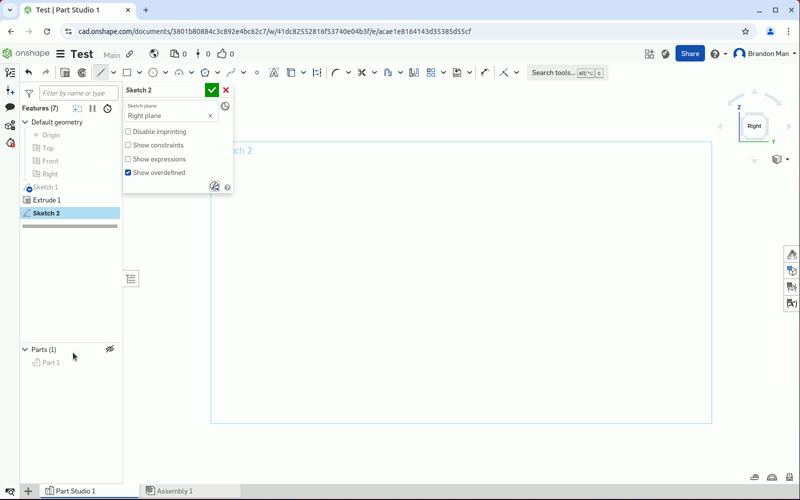
key_down(shift)
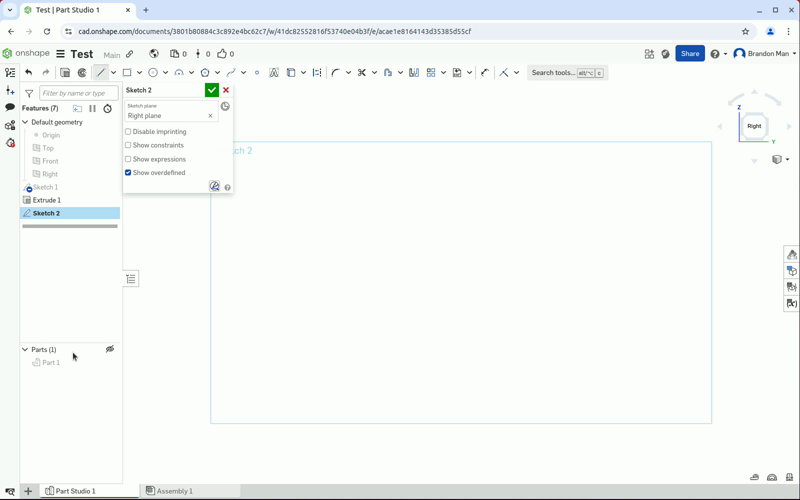
mouse_move(534, 278)
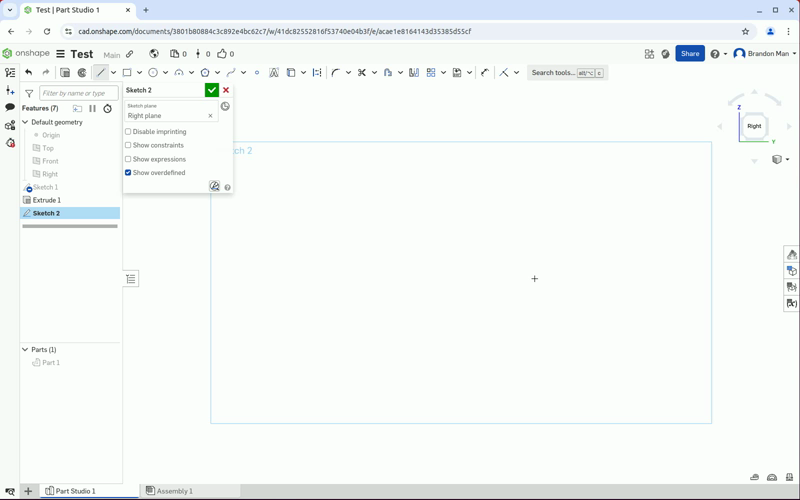
click(534, 278)
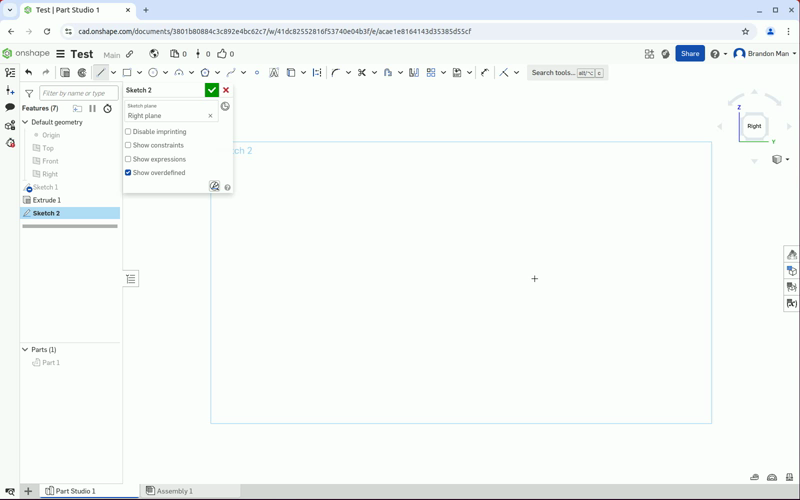
key_up(shift)
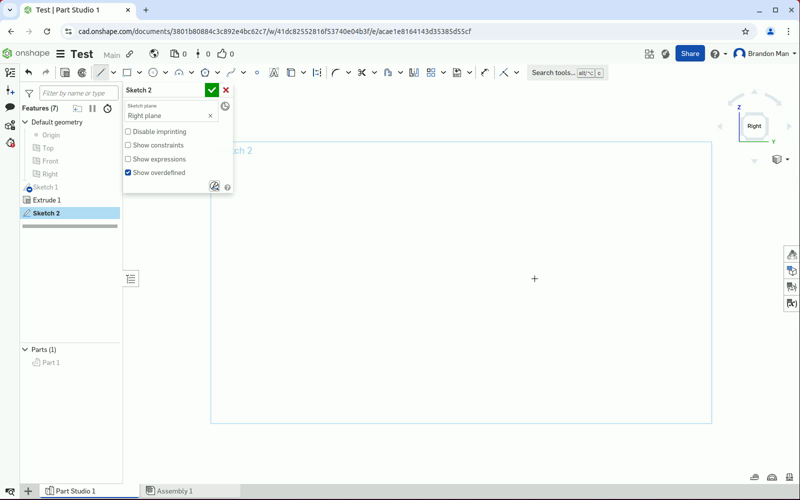
key_down(shift)
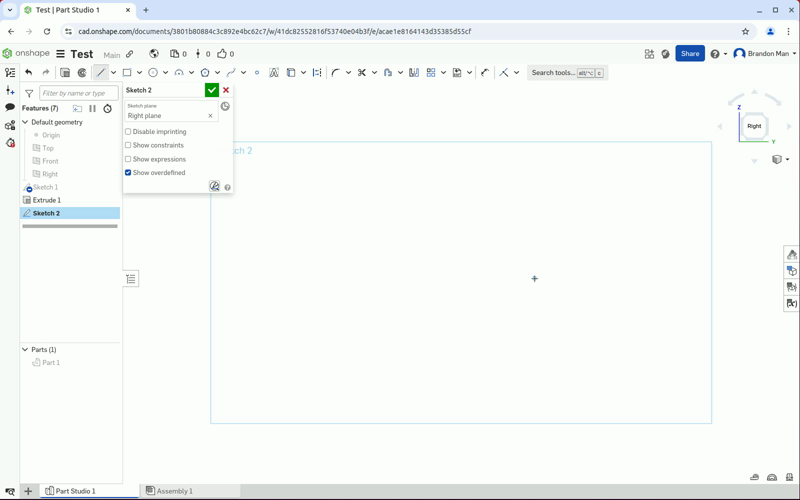
mouse_move(564, 278)
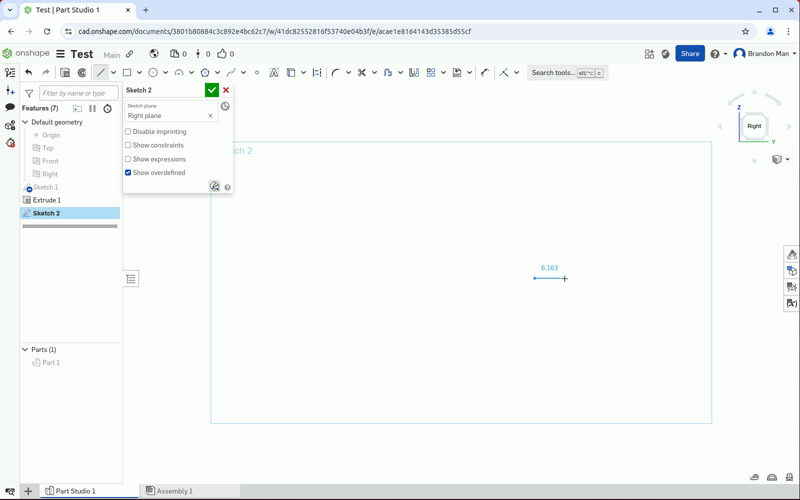
mouse_move(552, 278)
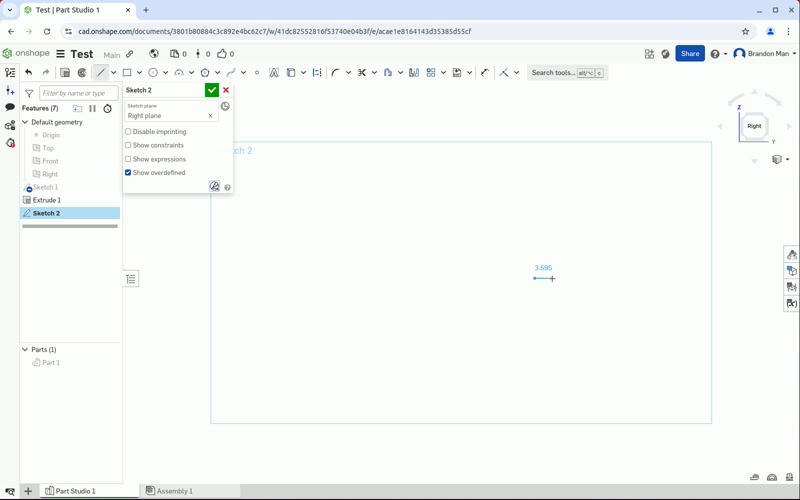
click(552, 278)
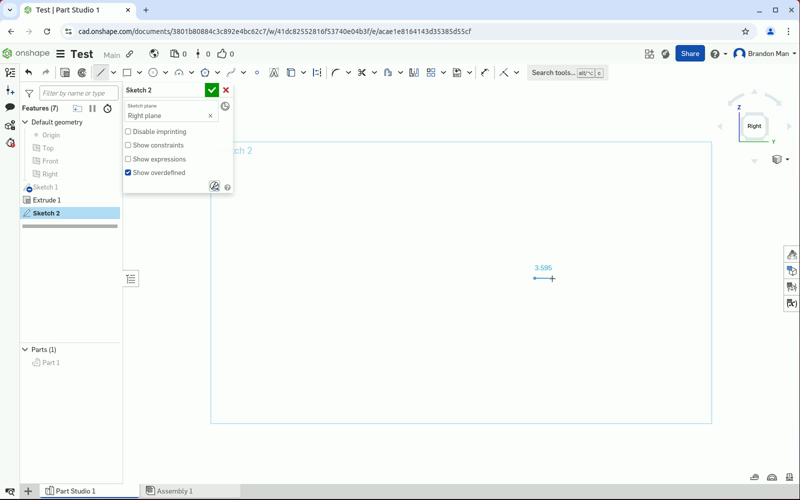
key_up(shift)
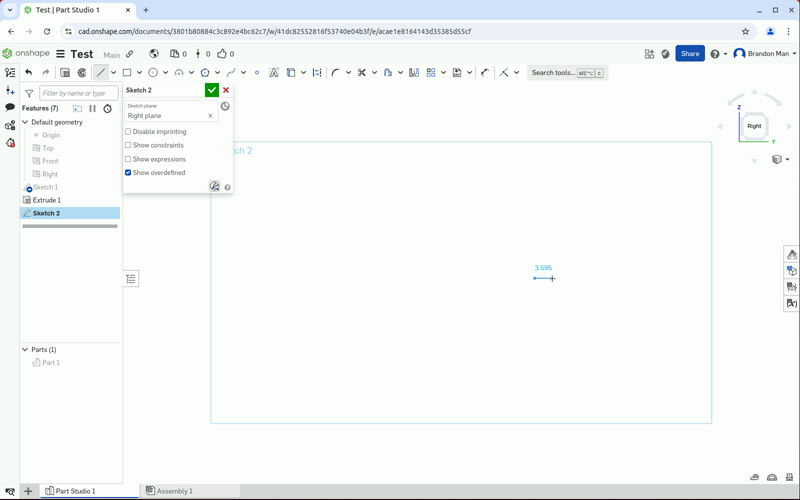
key_down(shift)
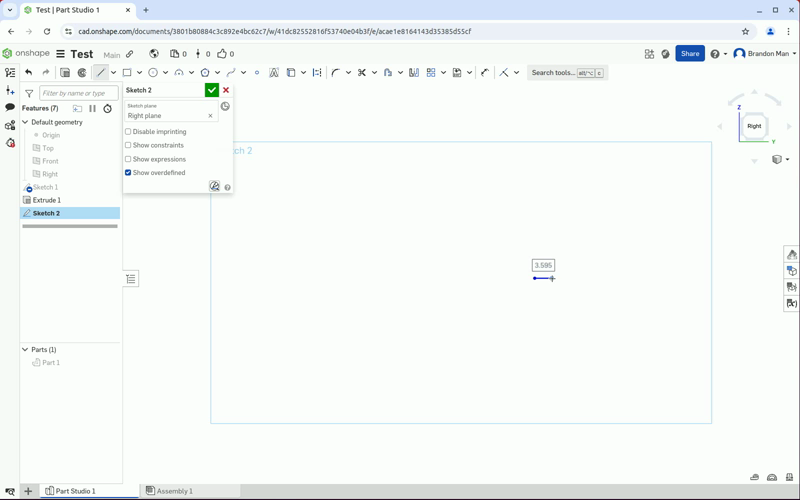
mouse_move(552, 174)
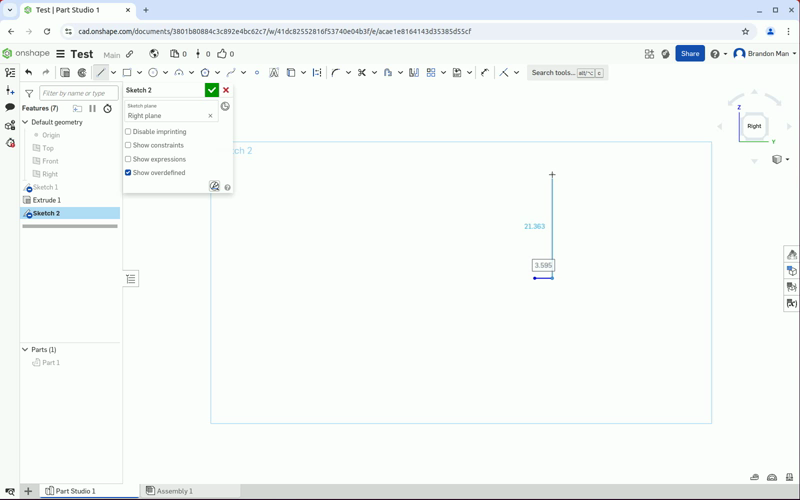
click(552, 174)
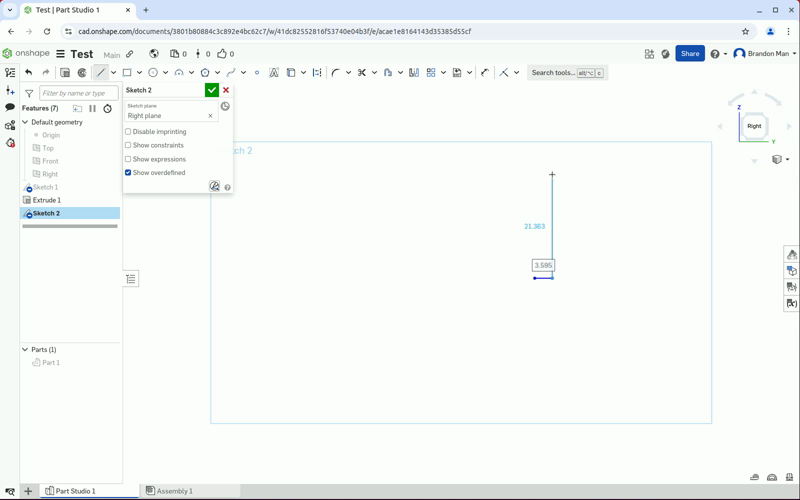
key_up(shift)
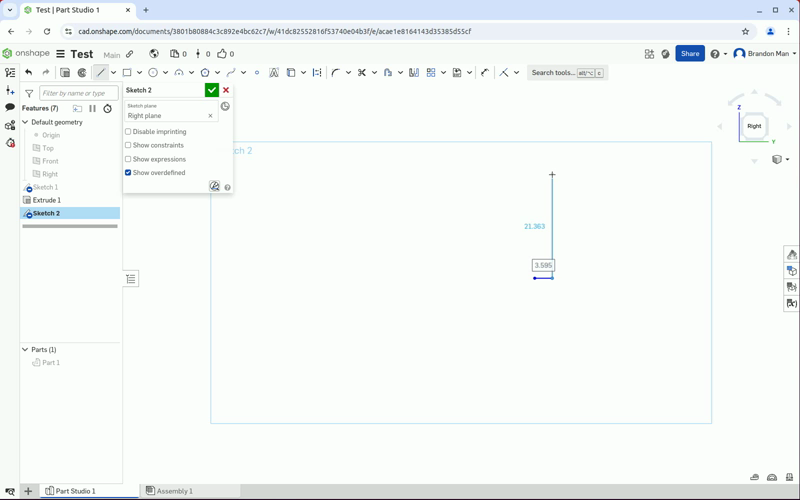
key_down(shift)
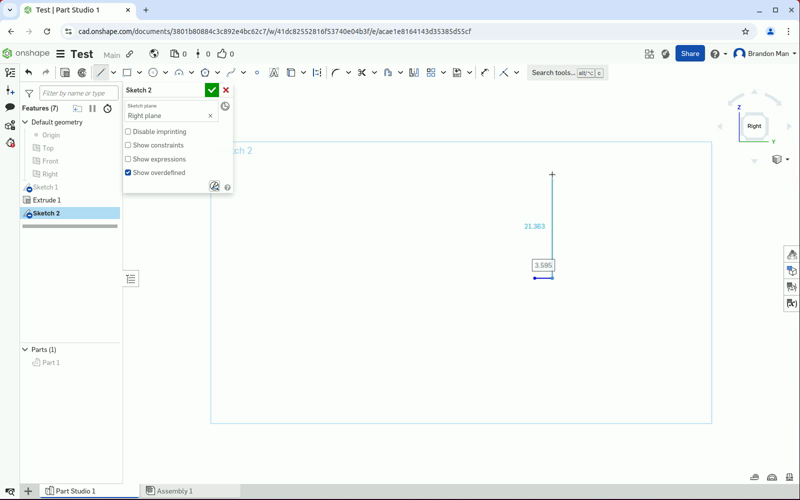
mouse_move(582, 174)
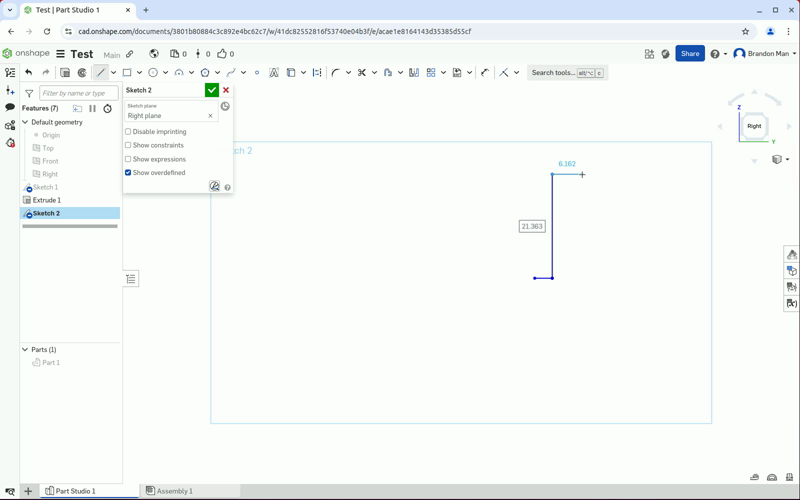
mouse_move(534, 174)
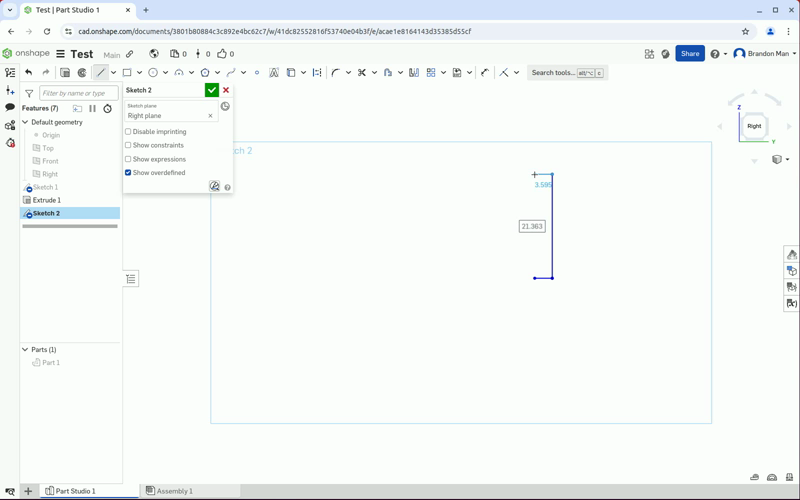
click(534, 174)
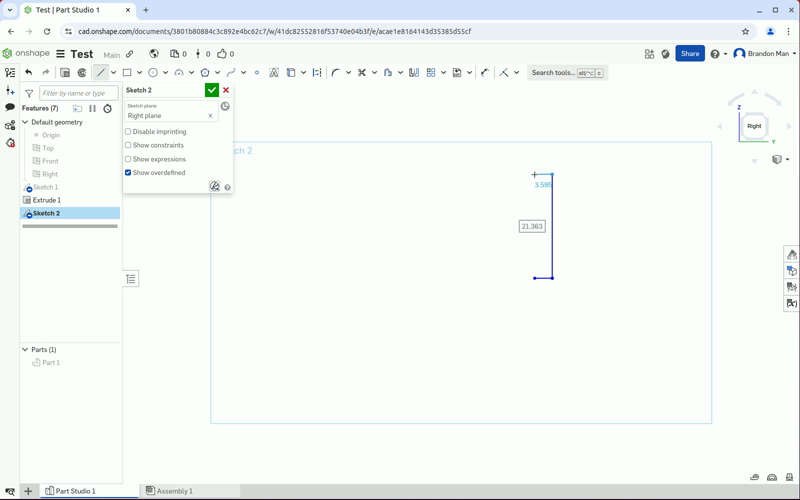
key_up(shift)
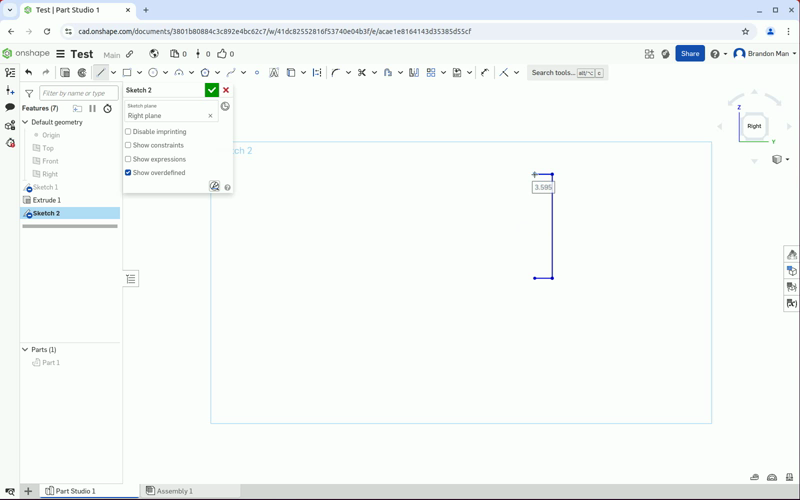
key_down(shift)
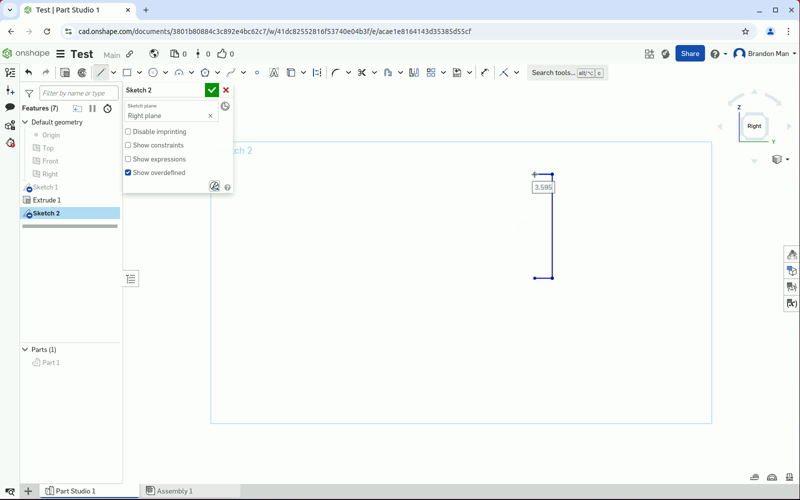
mouse_move(534, 278)
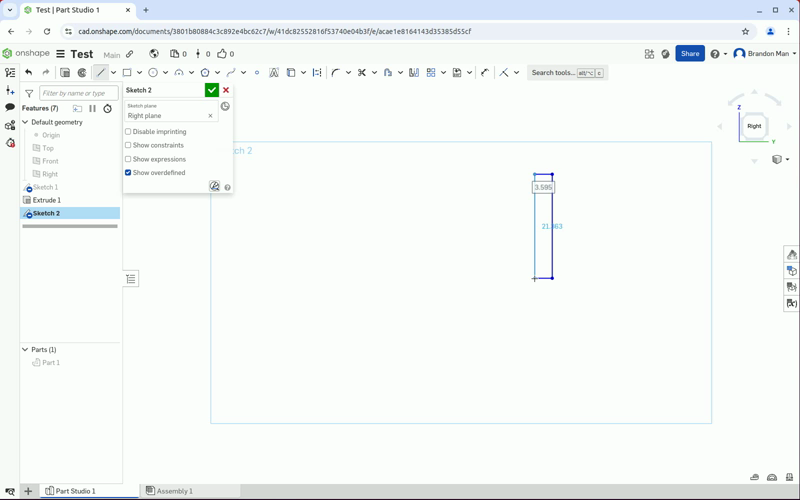
key_up(shift)
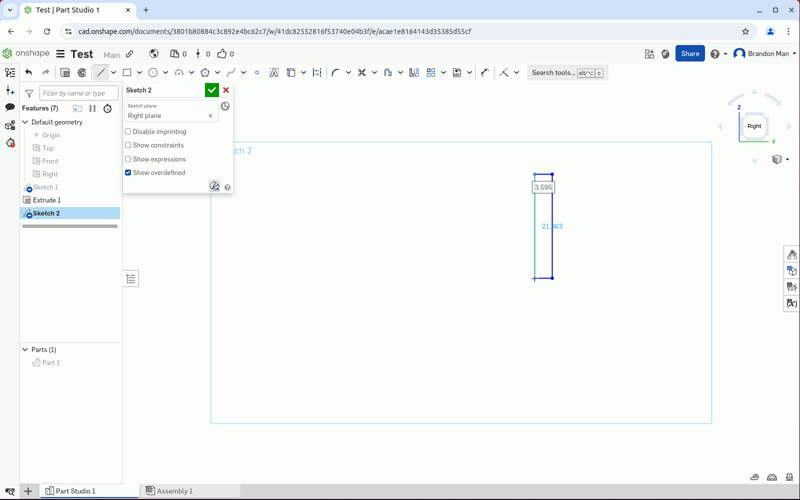
click(534, 278)
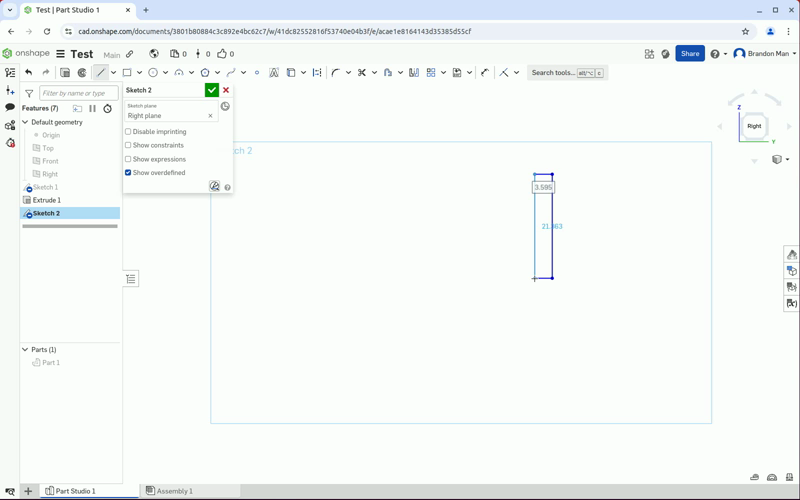
key(esc)
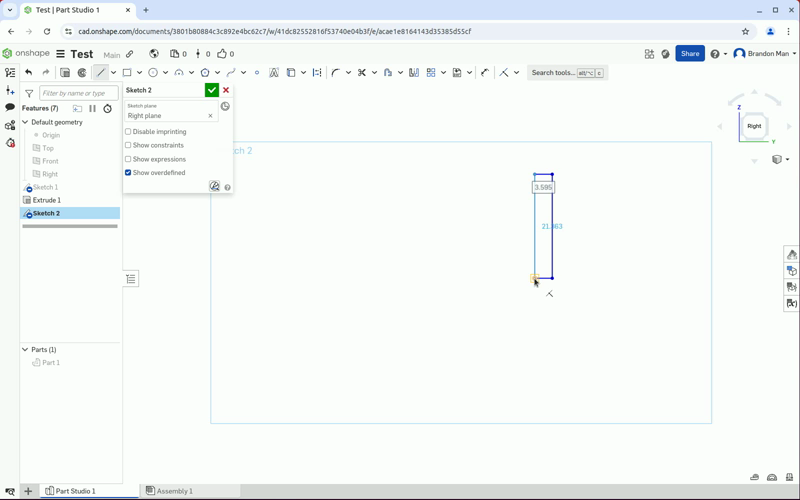
mouse_move(543, 269)
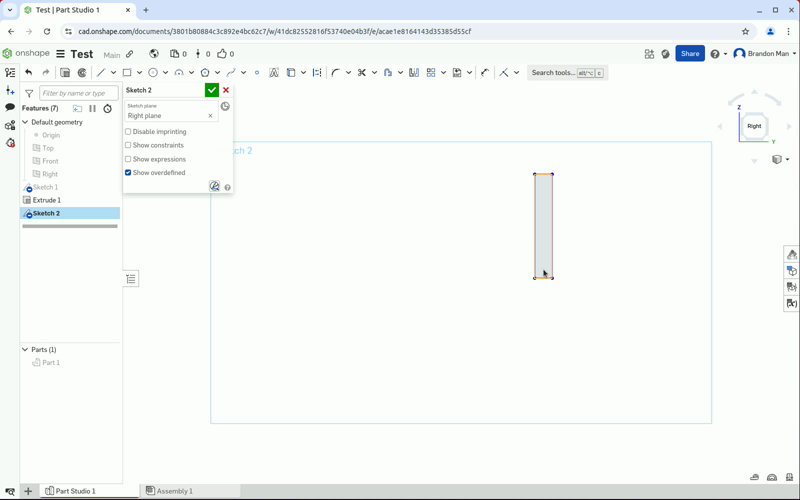
click(543, 269)
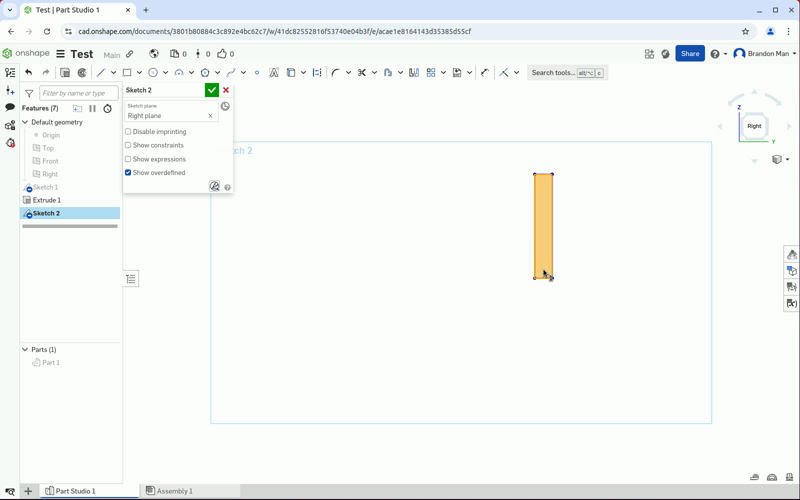
mouse_move(73, 352)
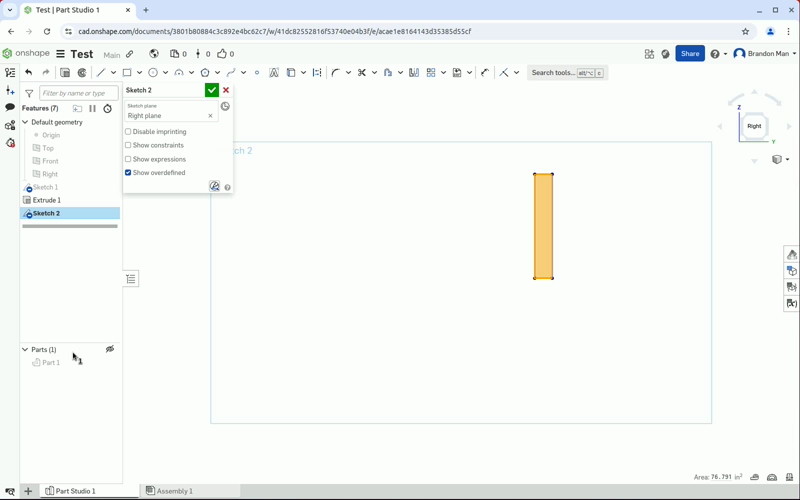
key(shift+y)
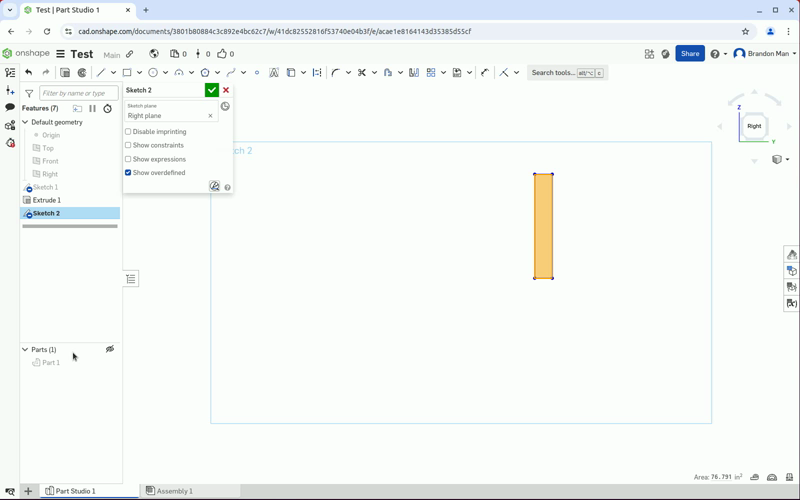
key(shift+e)
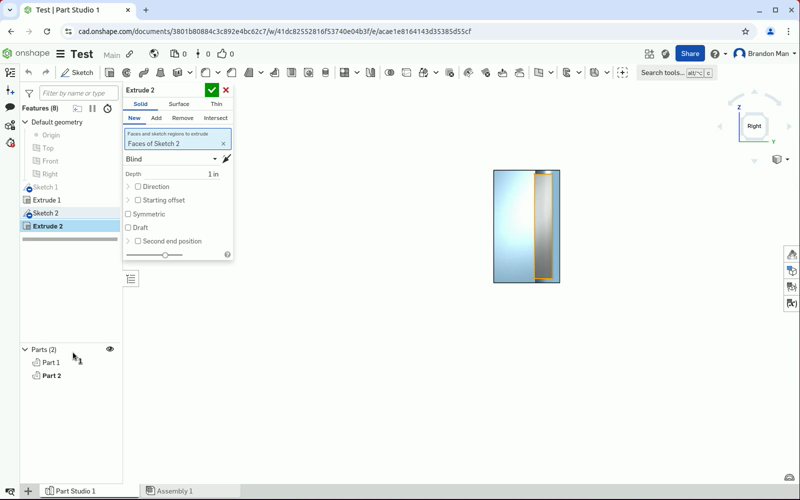
mouse_move(143, 106)
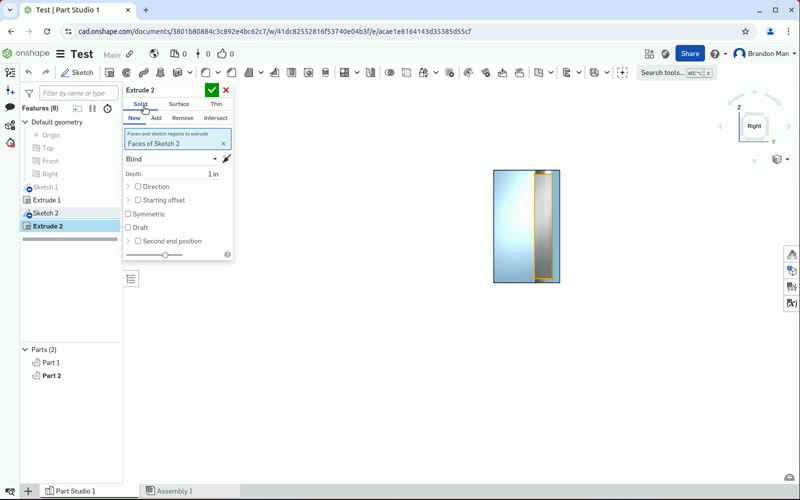
click(143, 106)
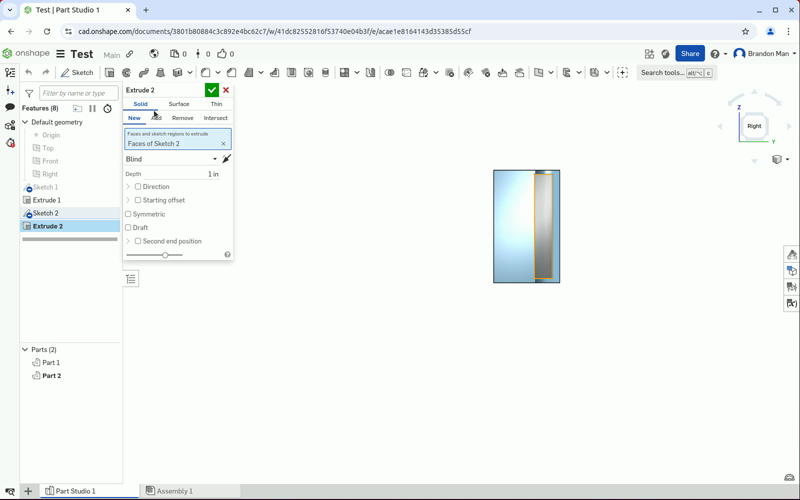
mouse_move(186, 120)
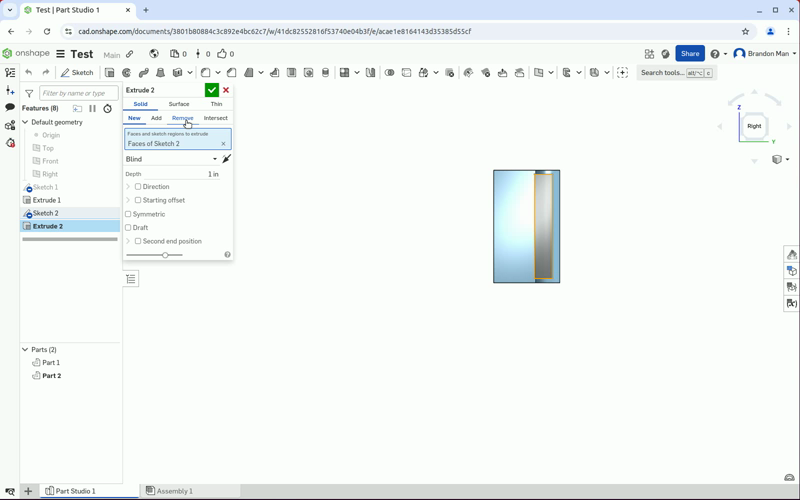
click(186, 120)
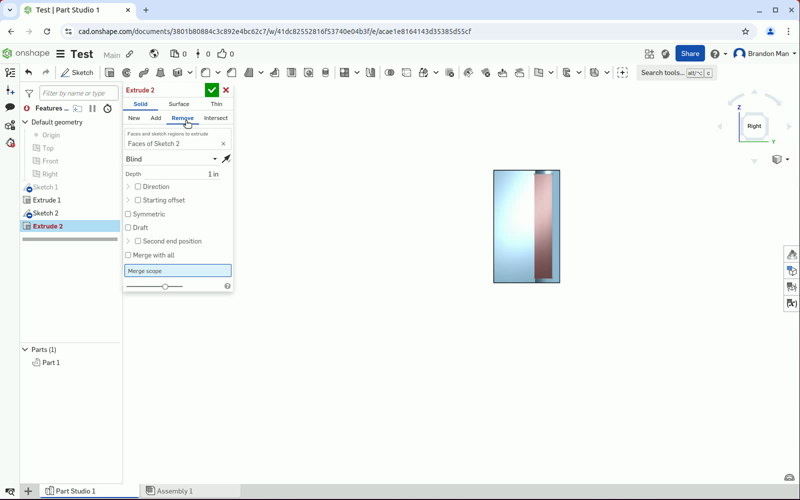
key(tab, 4)
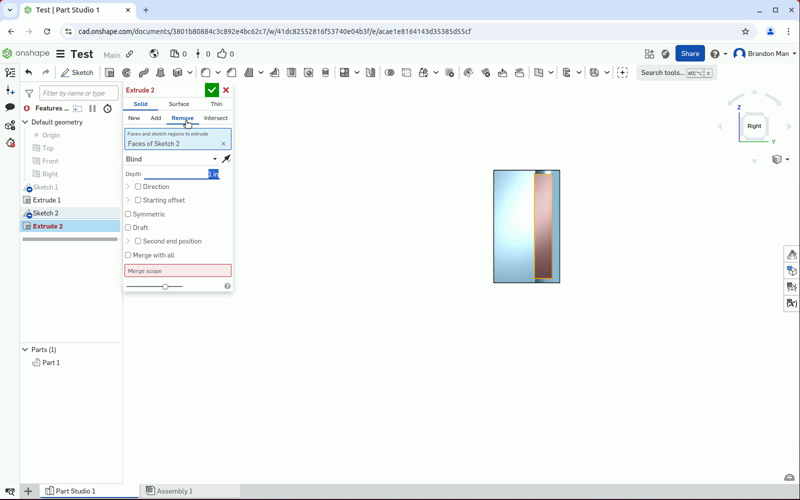
text(21.423)
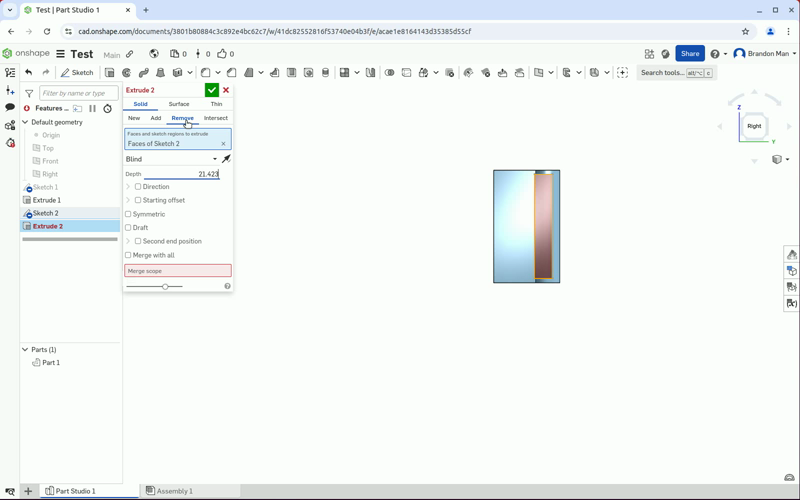
key(tab, 6)
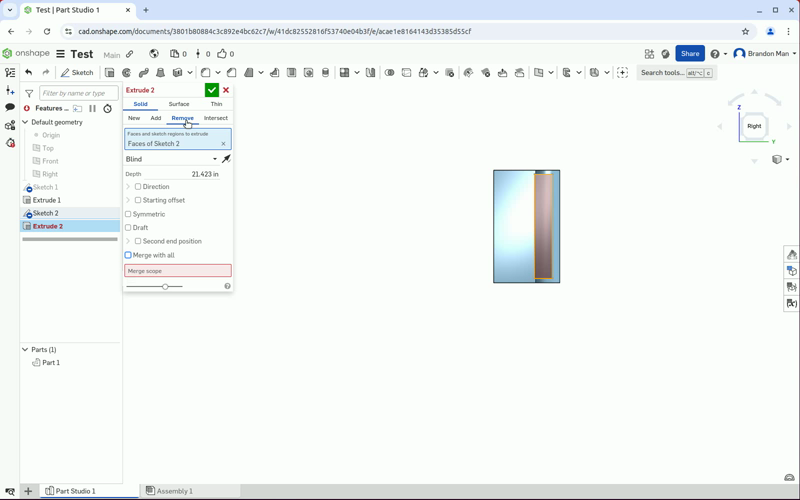
key(space)
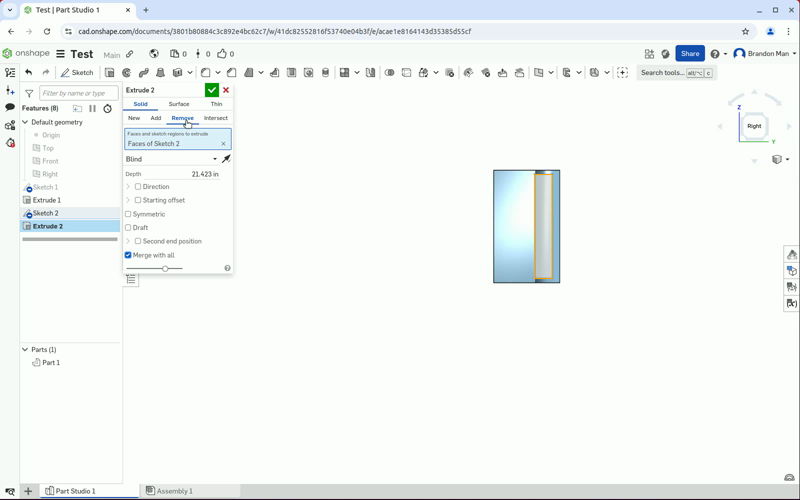
key(enter)
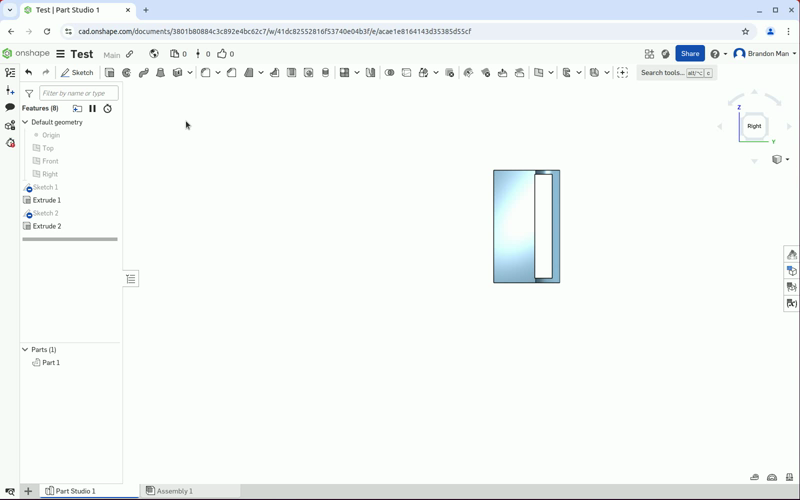
key(shift+h)
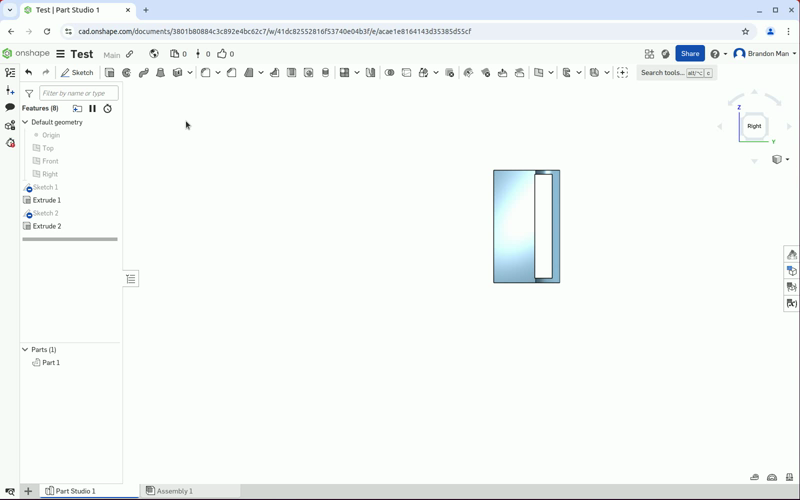
key(shift+h)
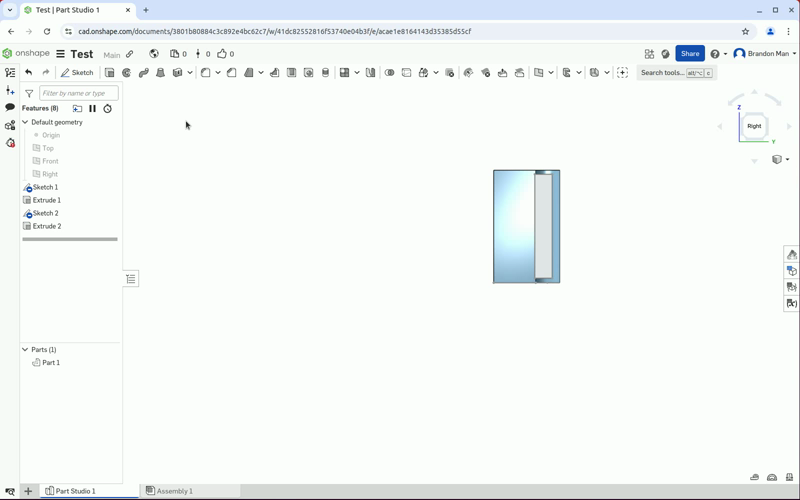
key(shift+7)
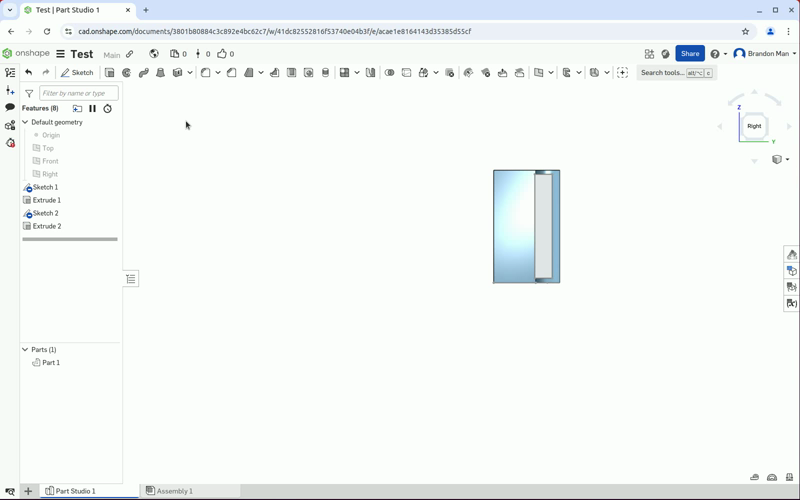
key(right, 2)
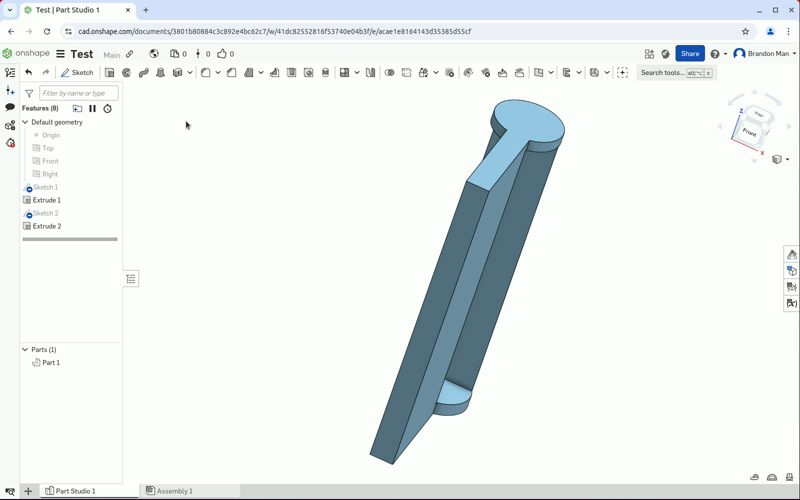
key(down, 2)
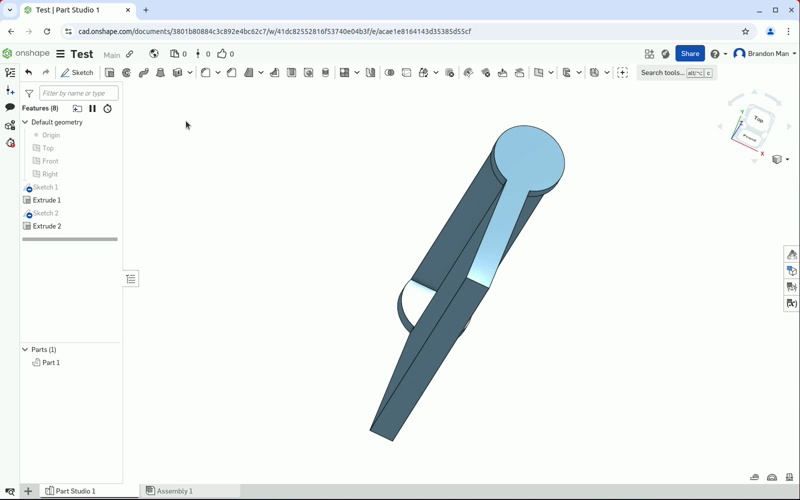
key(up, 2)
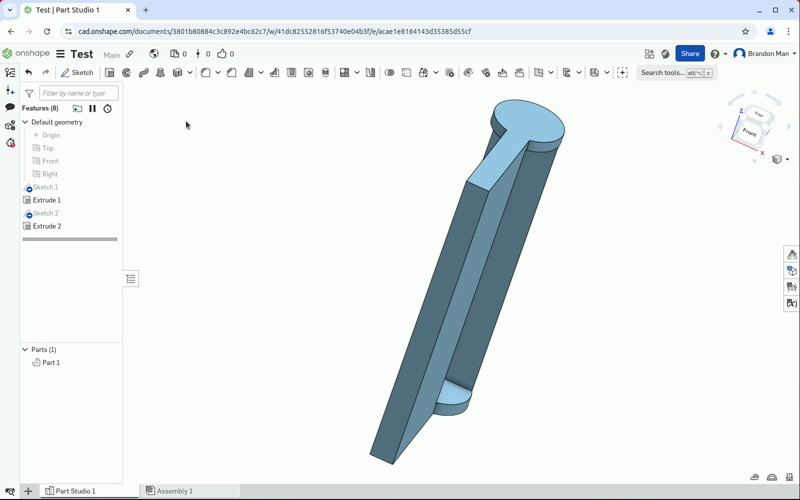
key(left, 2)
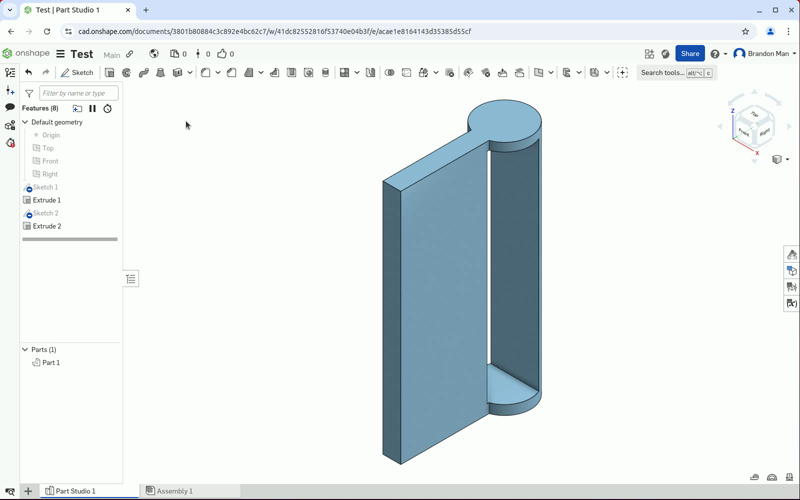
mouse_move(73, 189)
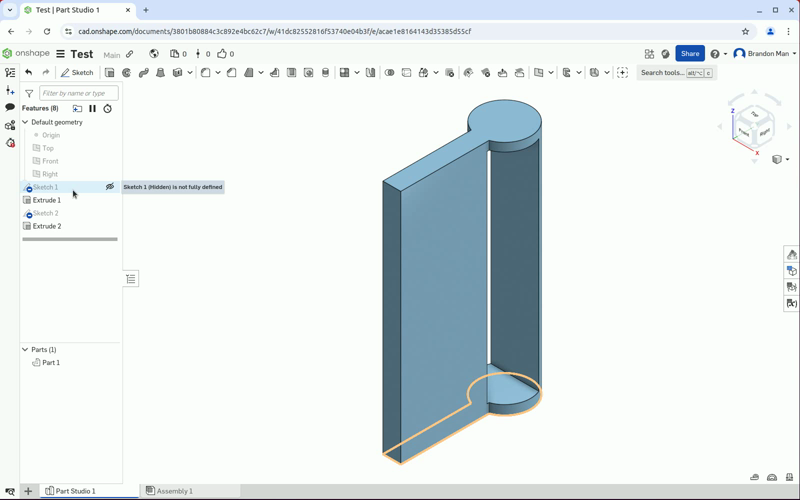
click(73, 189)